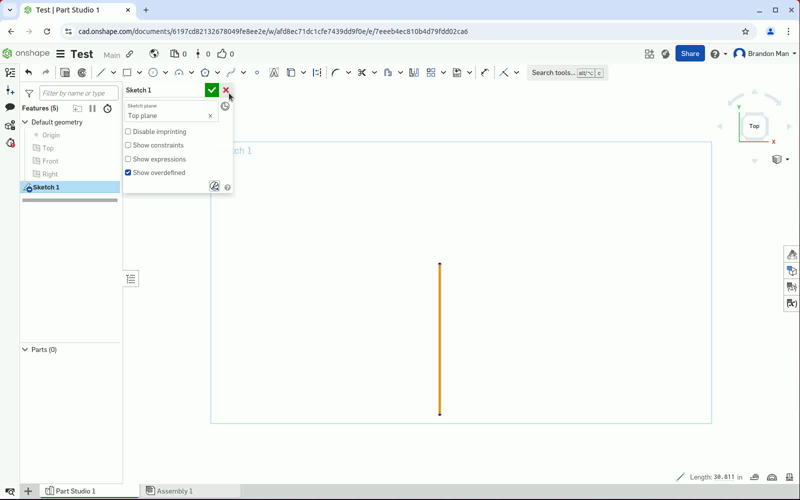
key(shift+h)
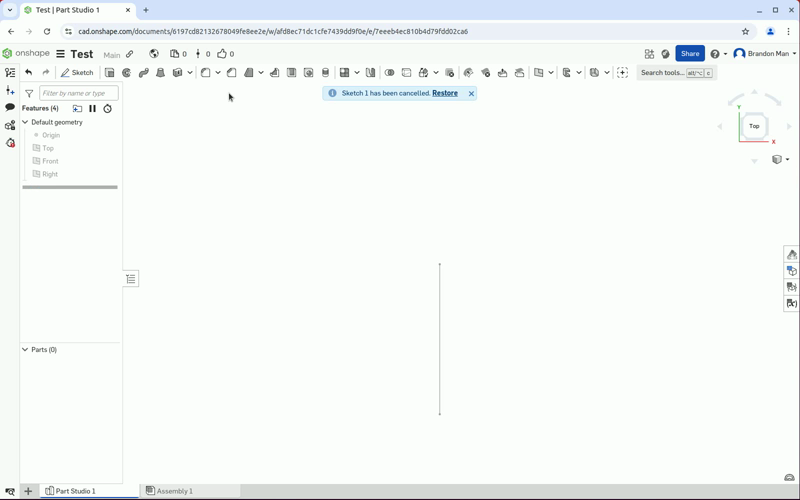
mouse_move(73, 352)
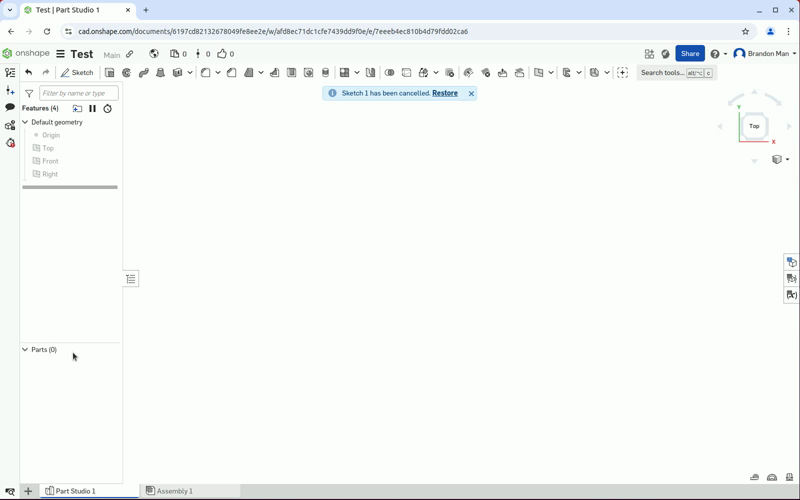
key(y)
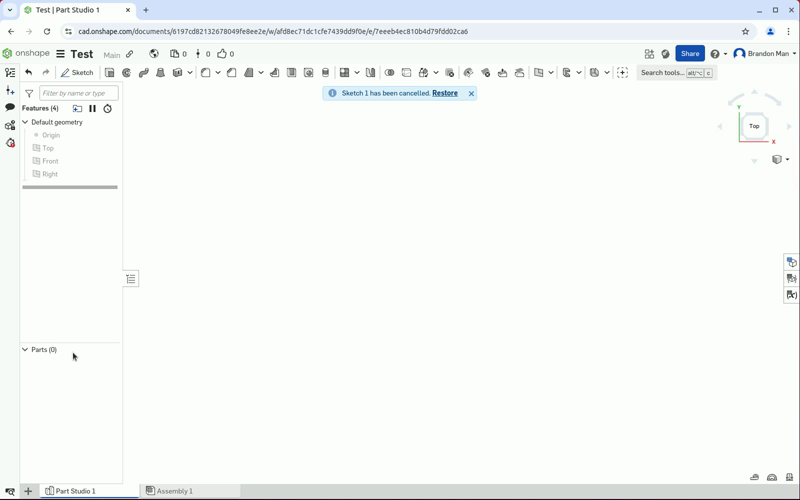
key(shift+p)
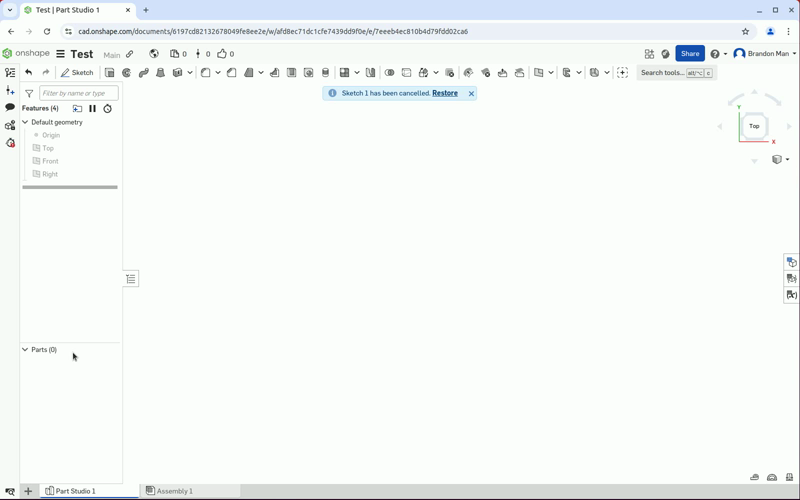
key(space)
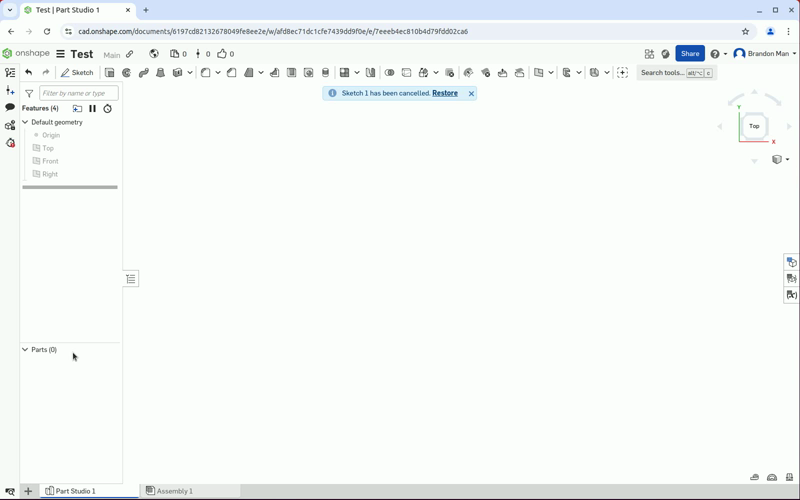
key_down(shift)
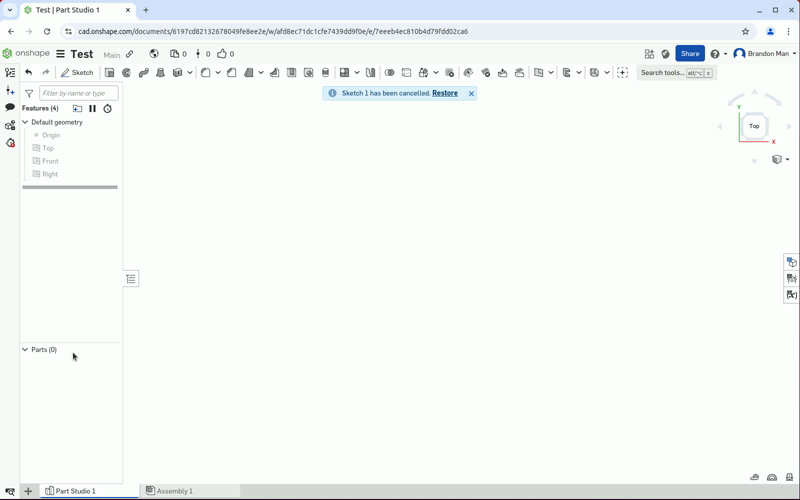
key(up)
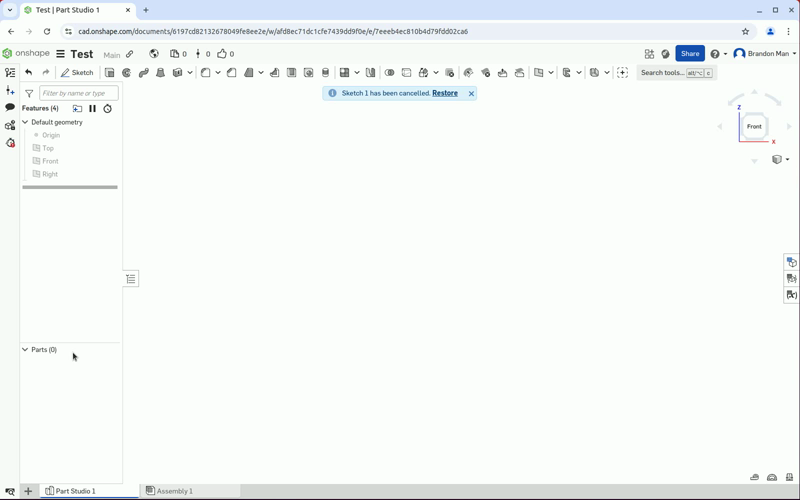
key_up(shift)
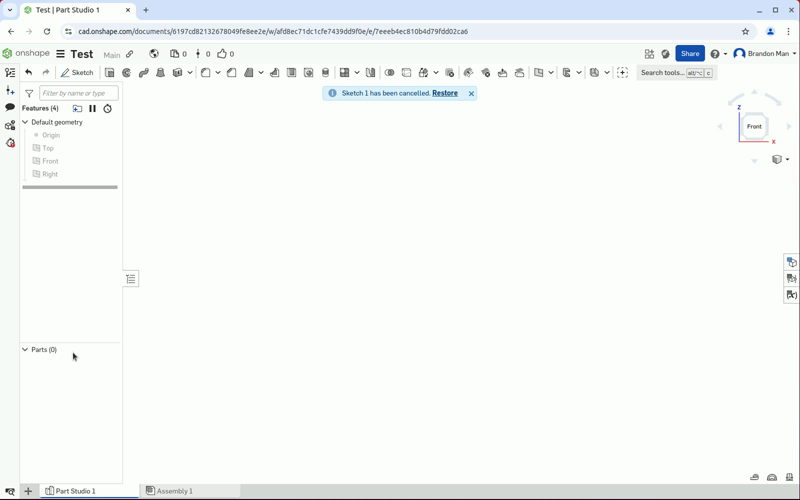
mouse_move(73, 352)
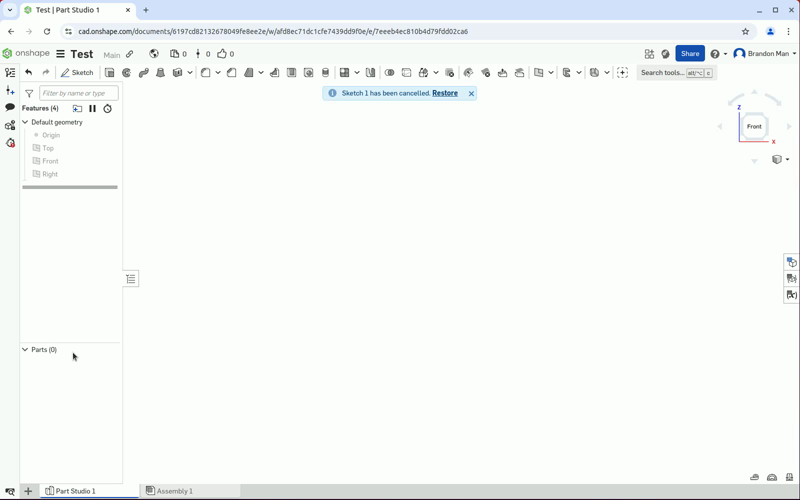
key(shift+y)
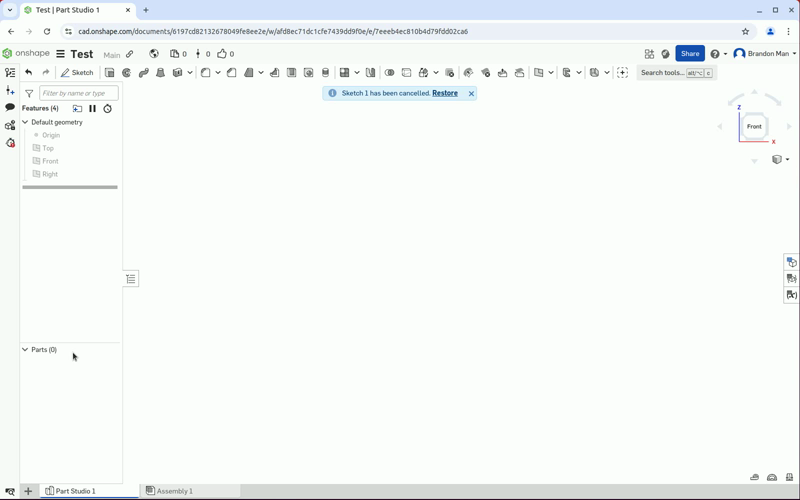
key(shift+s)
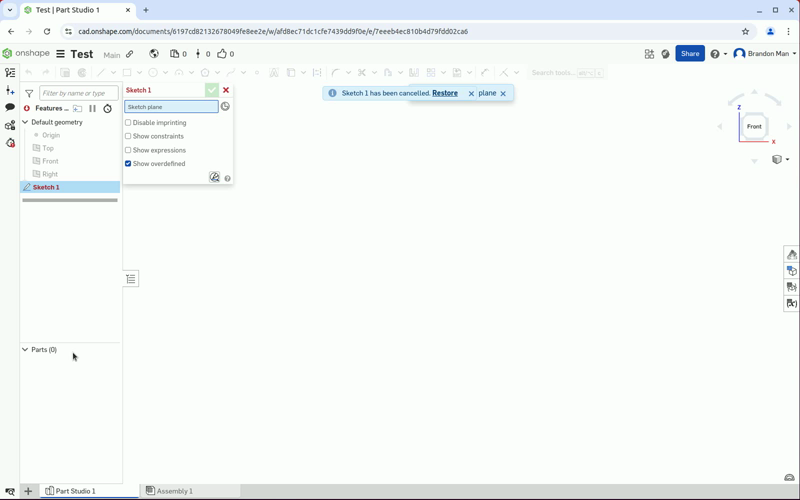
mouse_move(73, 163)
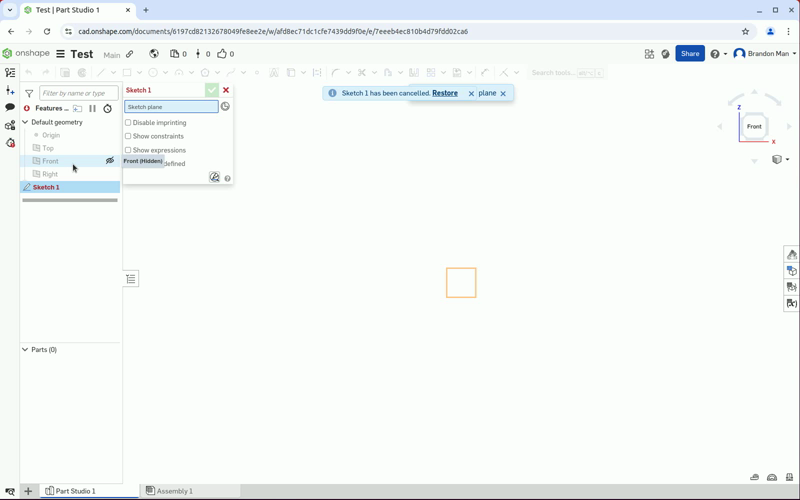
click(73, 163)
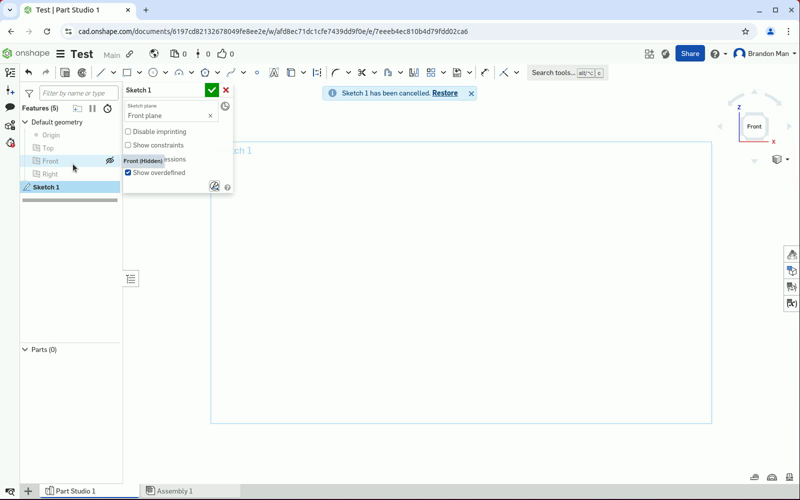
mouse_move(73, 352)
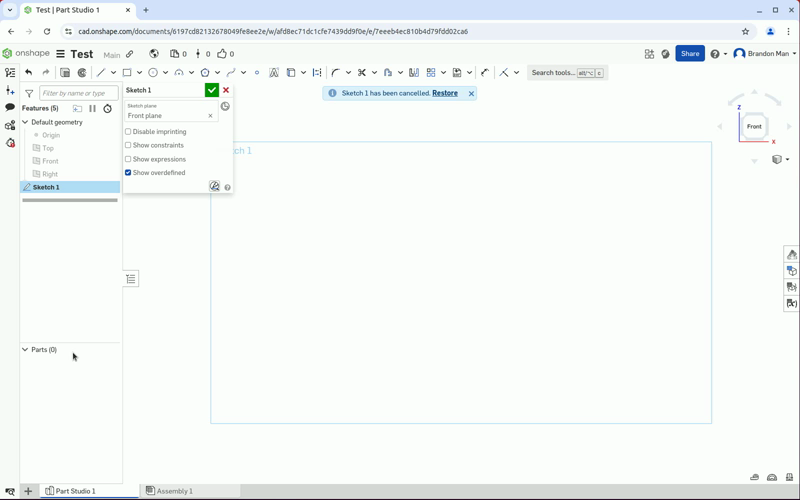
key(y)
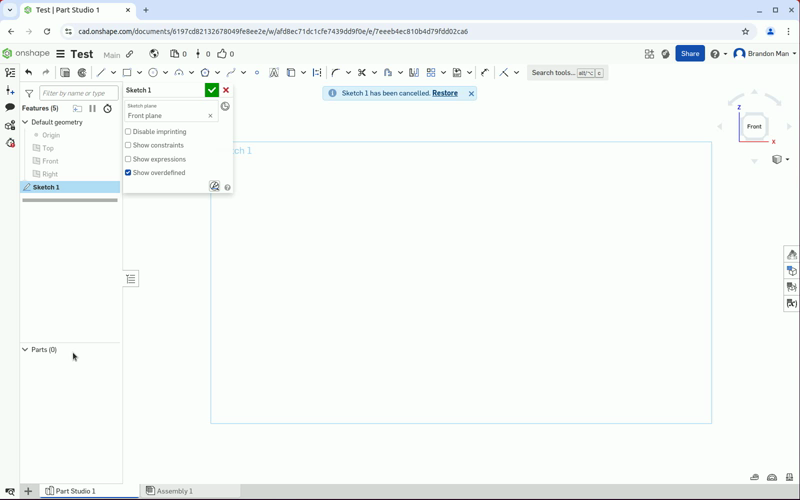
key(l)
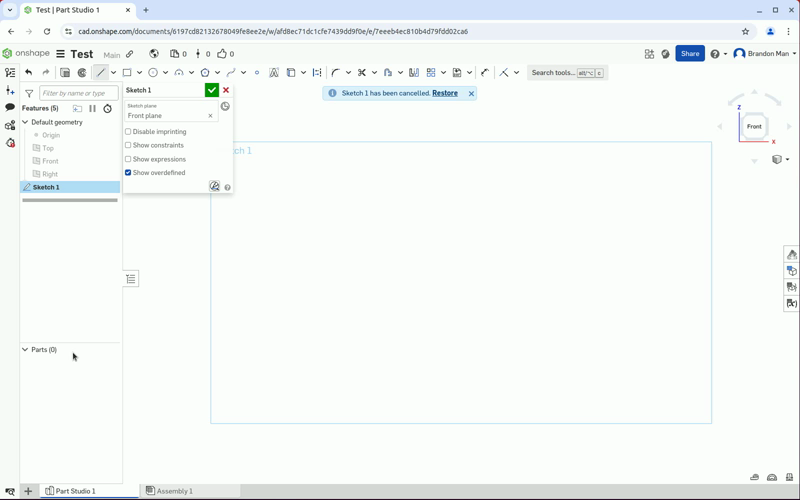
key_down(shift)
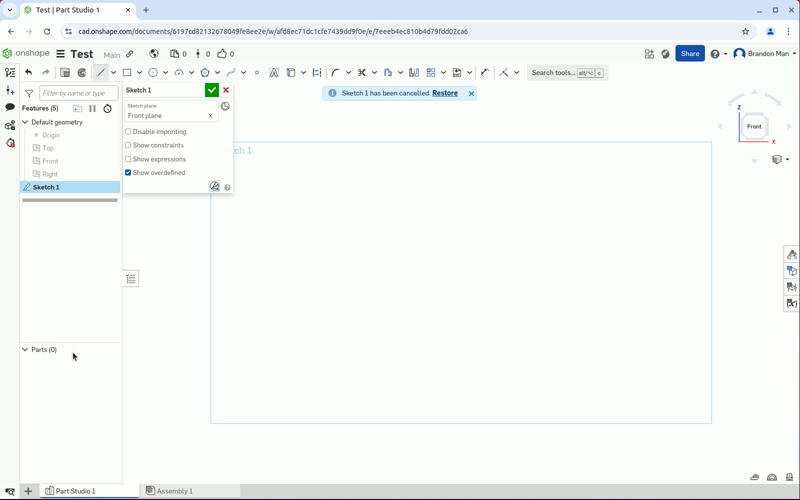
mouse_move(412, 312)
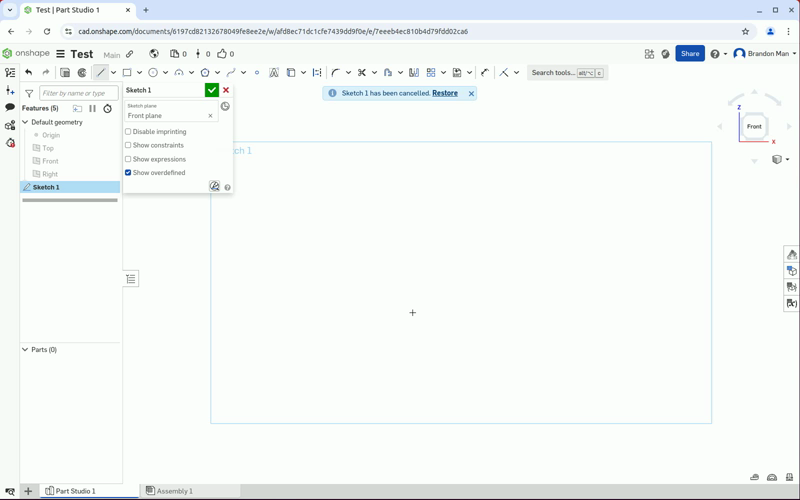
click(412, 312)
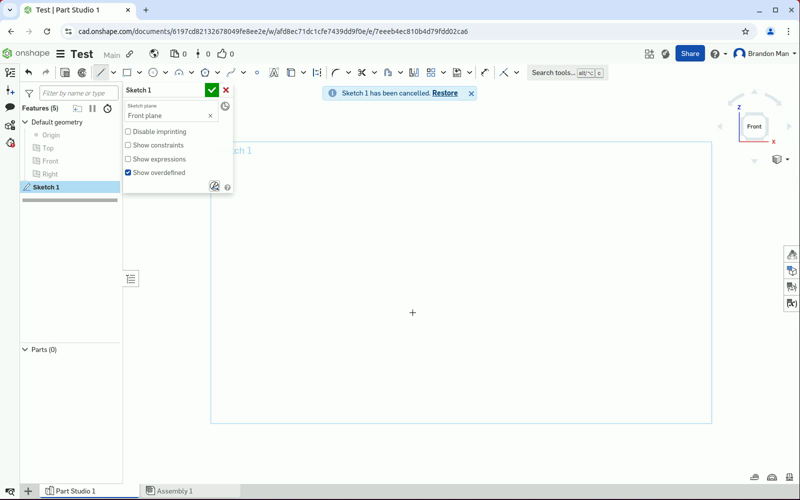
key_up(shift)
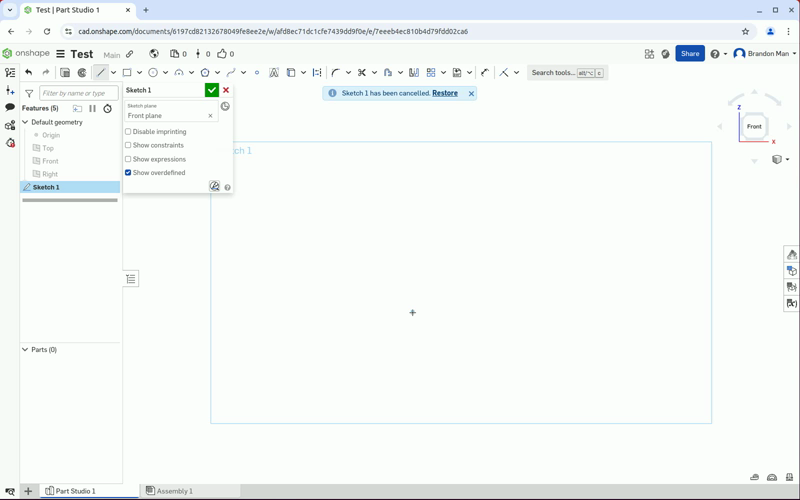
key_down(shift)
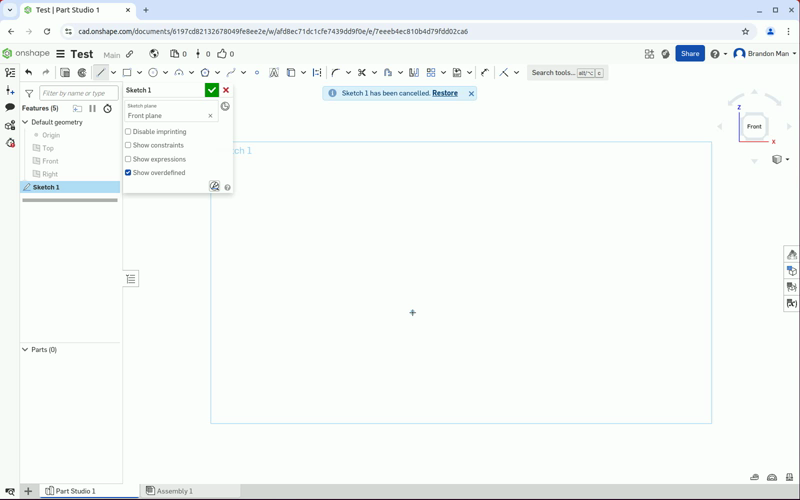
mouse_move(516, 312)
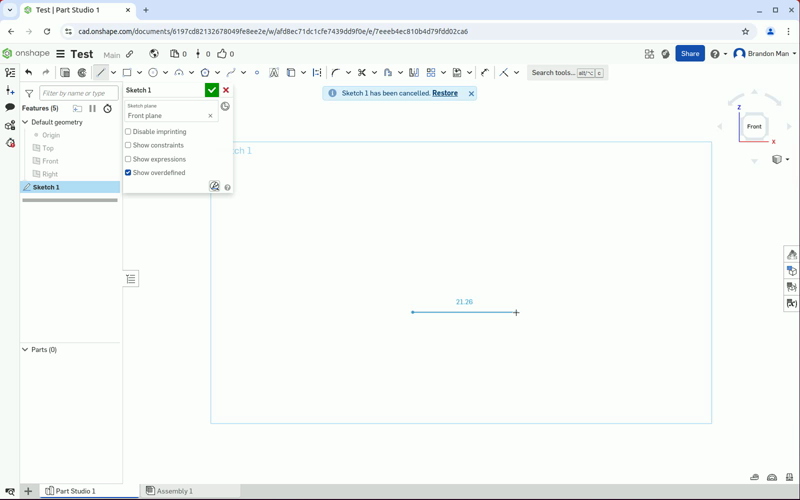
click(516, 312)
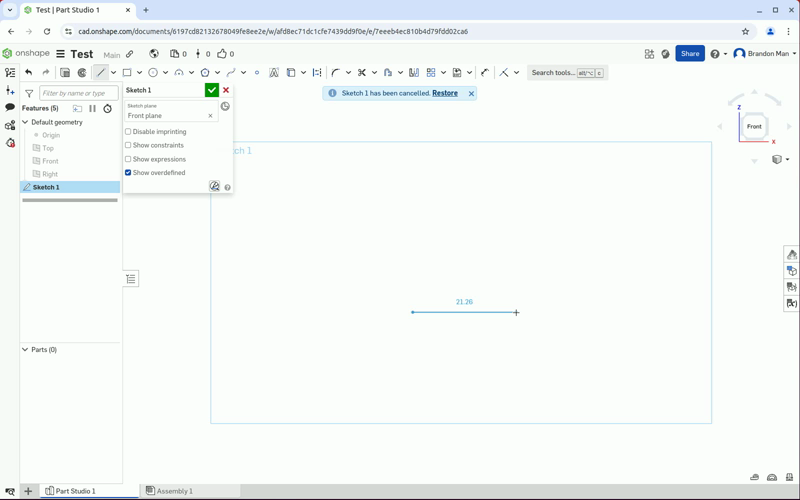
key_up(shift)
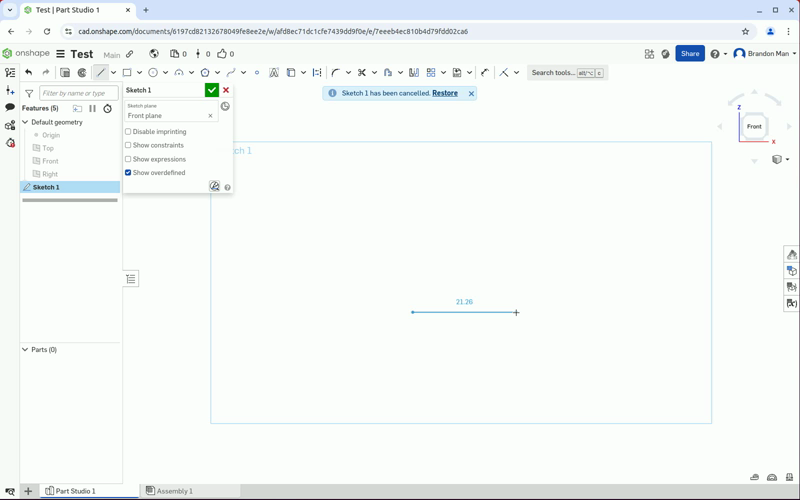
key_down(shift)
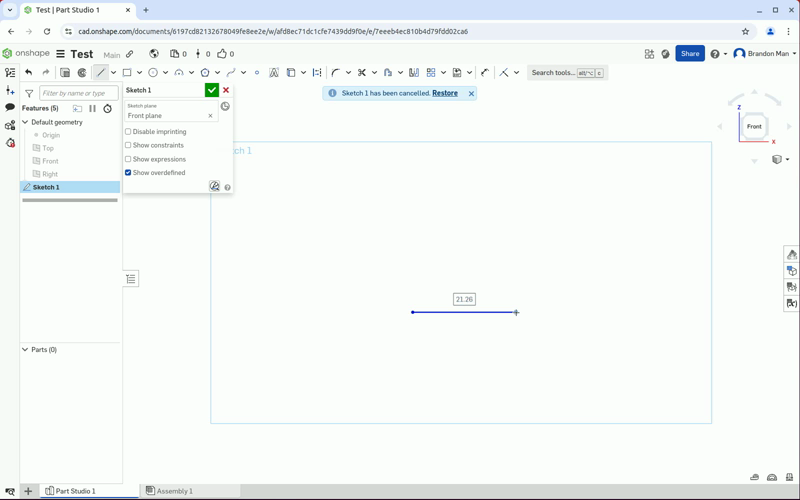
mouse_move(516, 252)
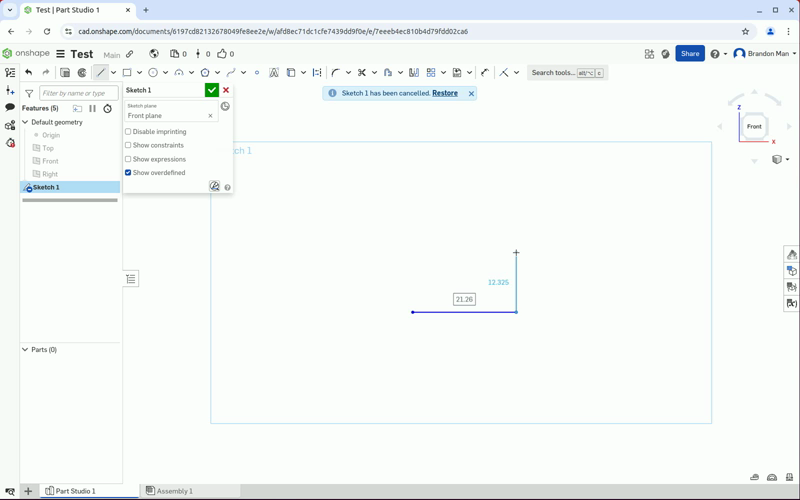
click(516, 252)
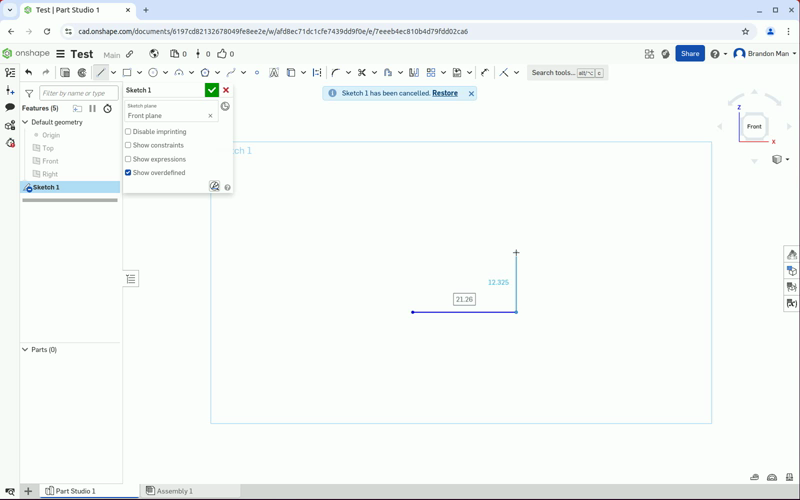
key_up(shift)
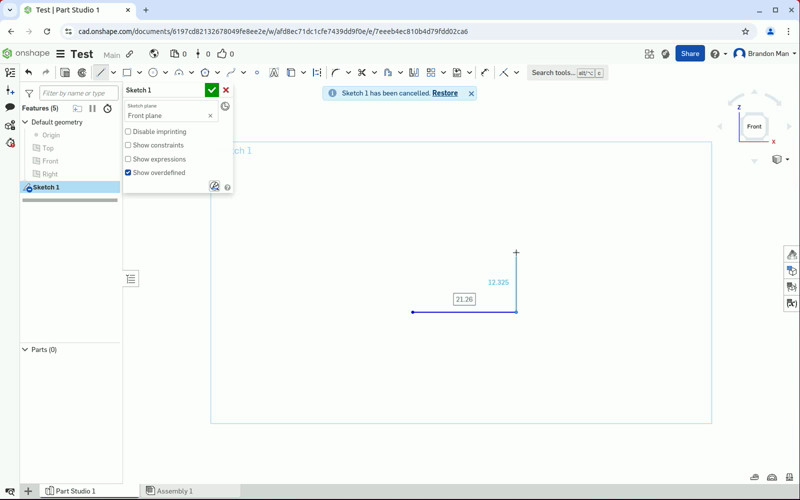
key_down(shift)
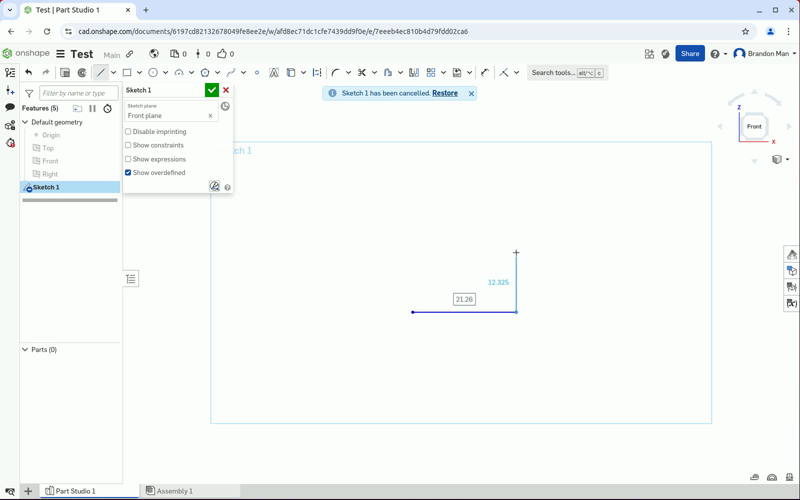
mouse_move(412, 252)
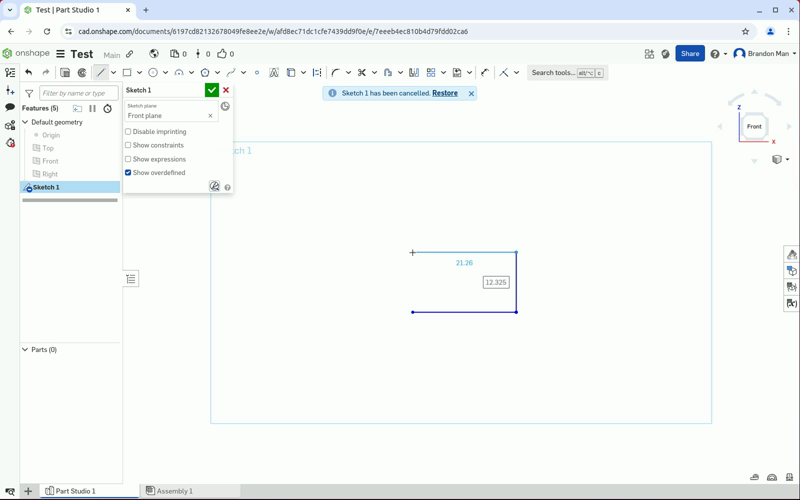
click(412, 252)
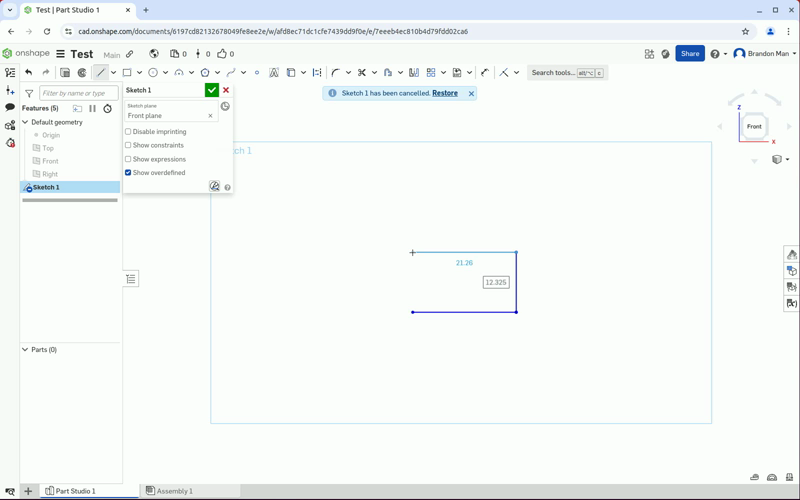
key_up(shift)
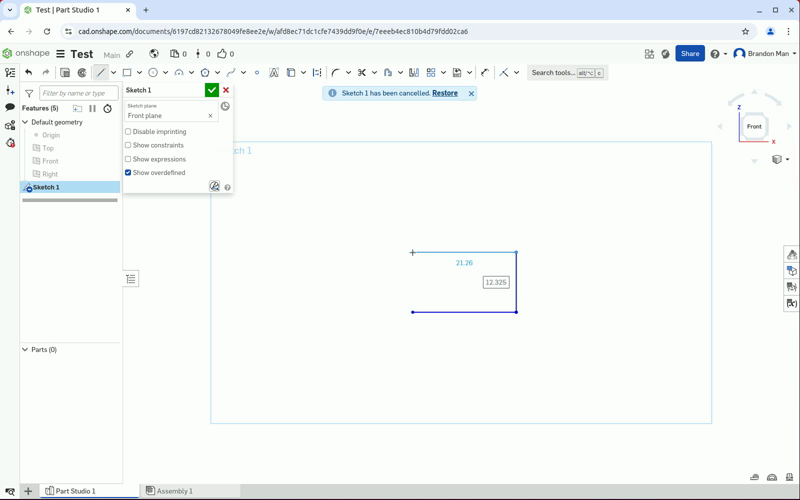
mouse_move(442, 252)
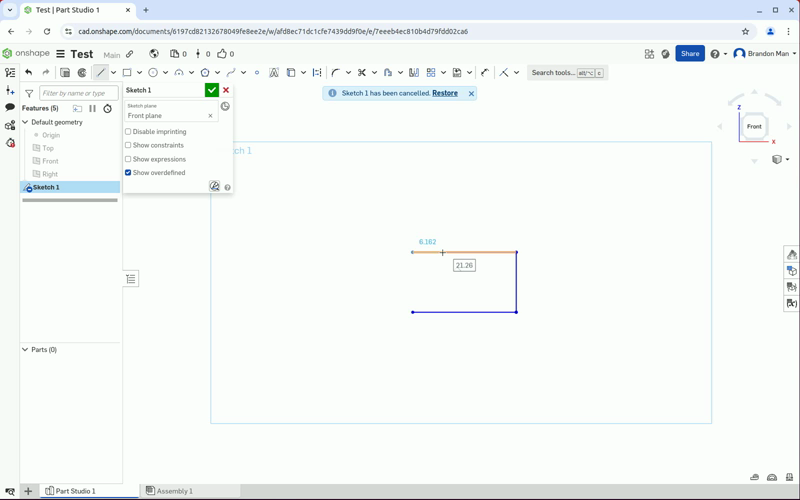
key_down(shift)
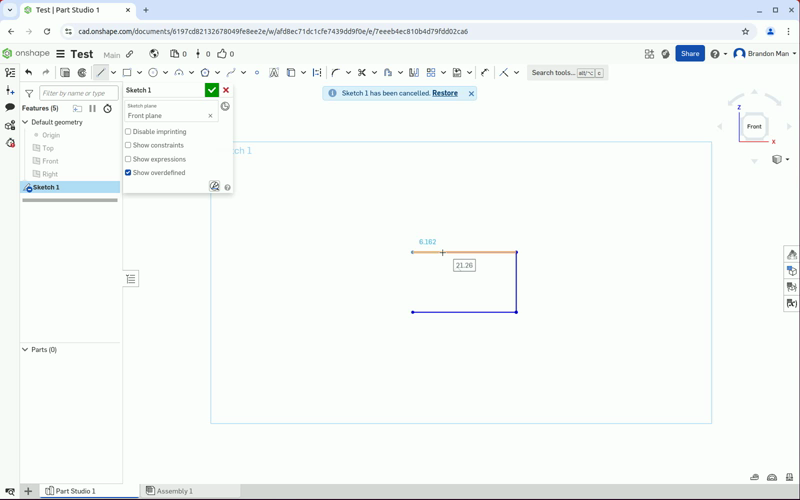
mouse_move(412, 312)
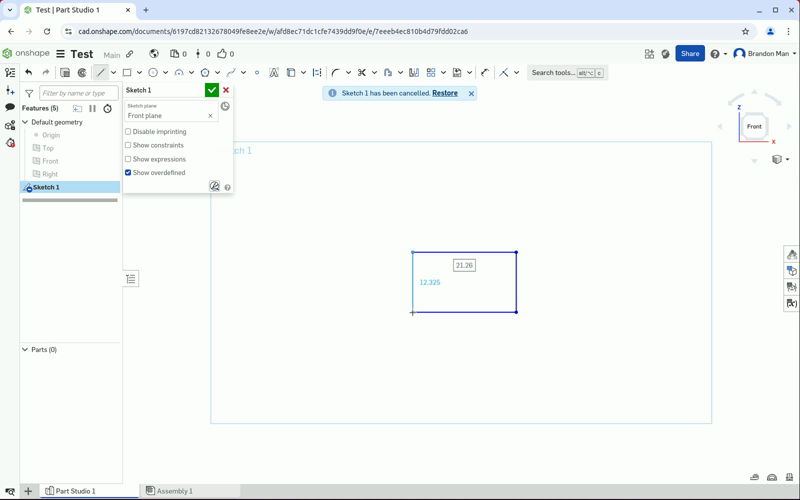
key_up(shift)
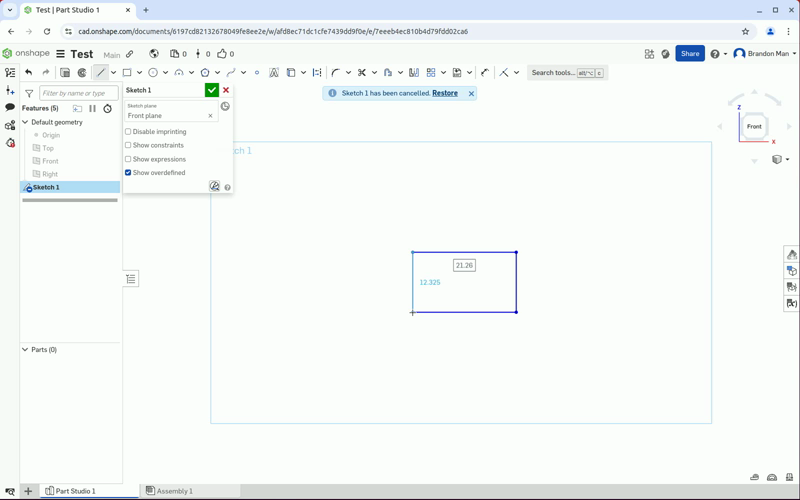
click(412, 312)
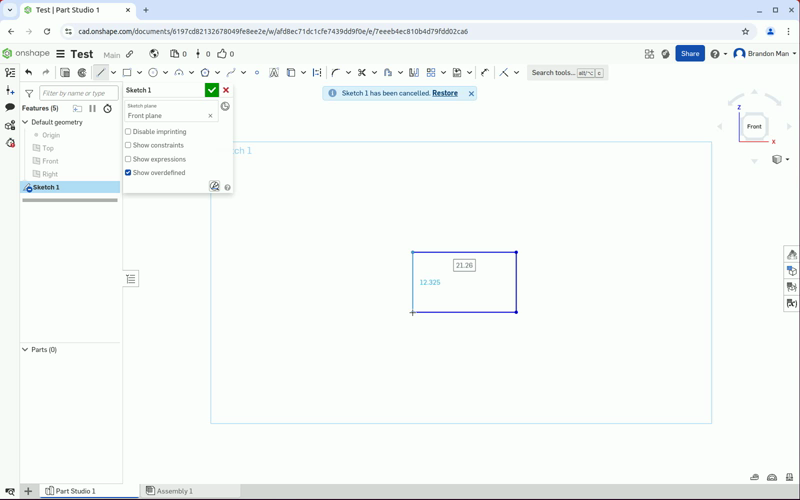
key(esc)
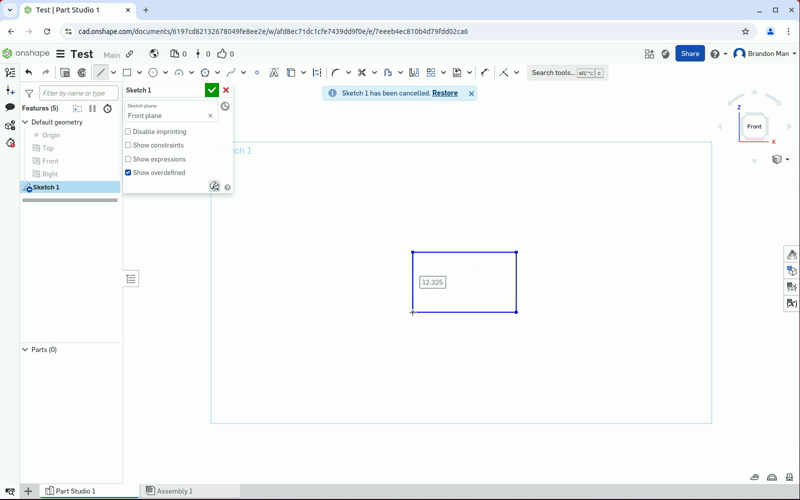
mouse_move(441, 283)
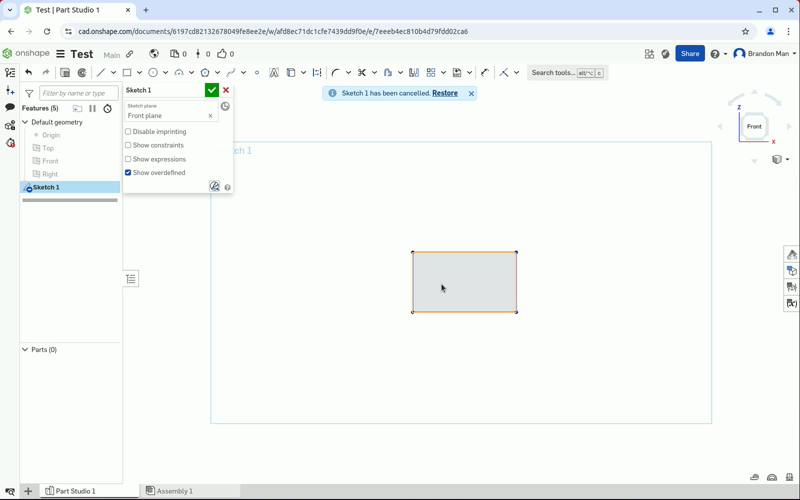
click(441, 283)
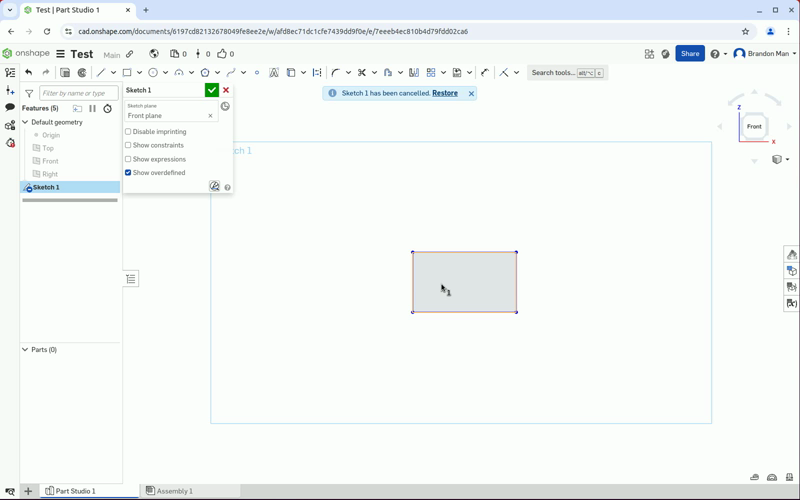
mouse_move(73, 352)
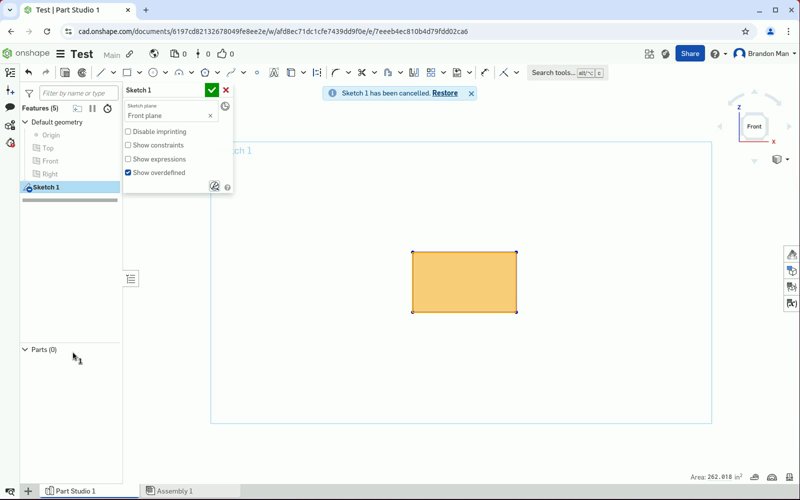
key(shift+y)
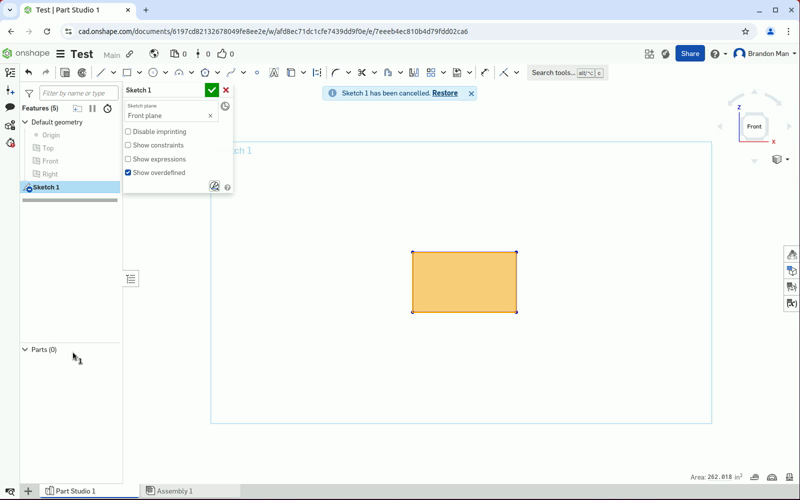
key(shift+e)
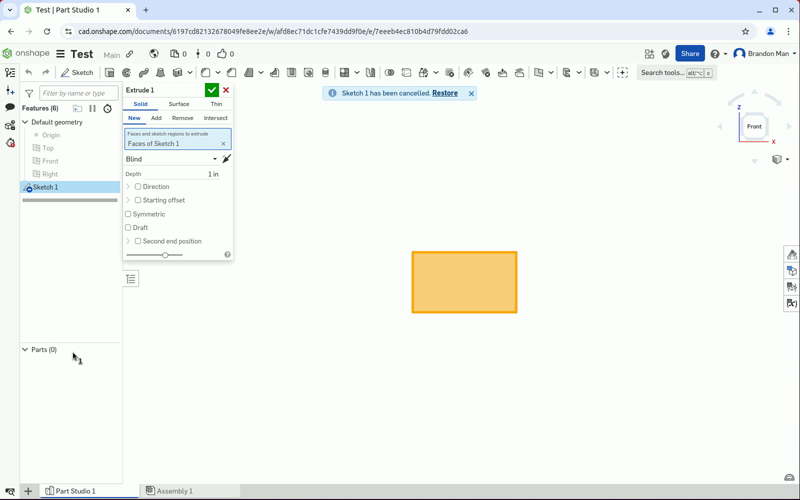
mouse_move(143, 106)
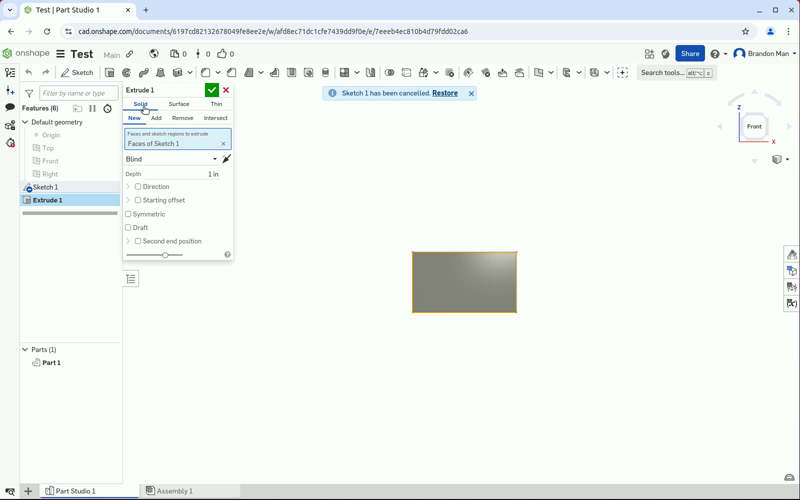
click(143, 106)
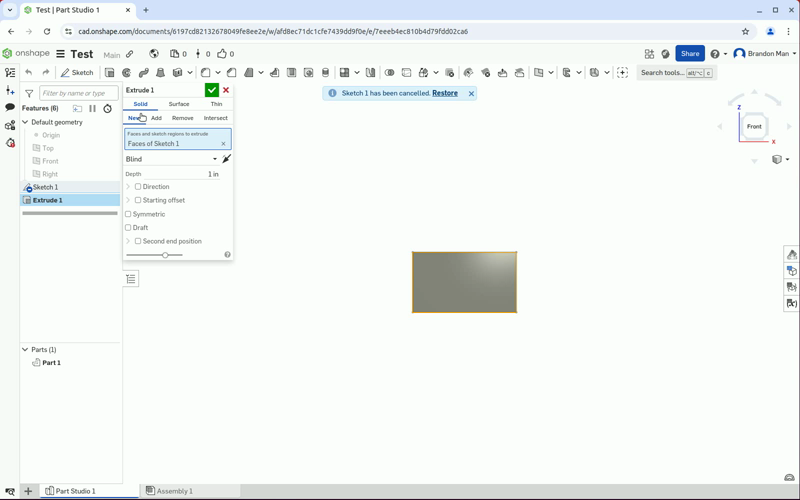
mouse_move(137, 120)
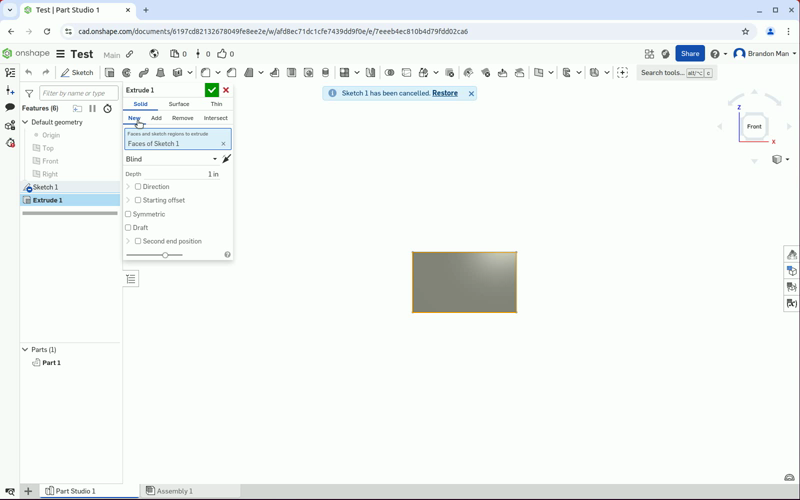
click(137, 120)
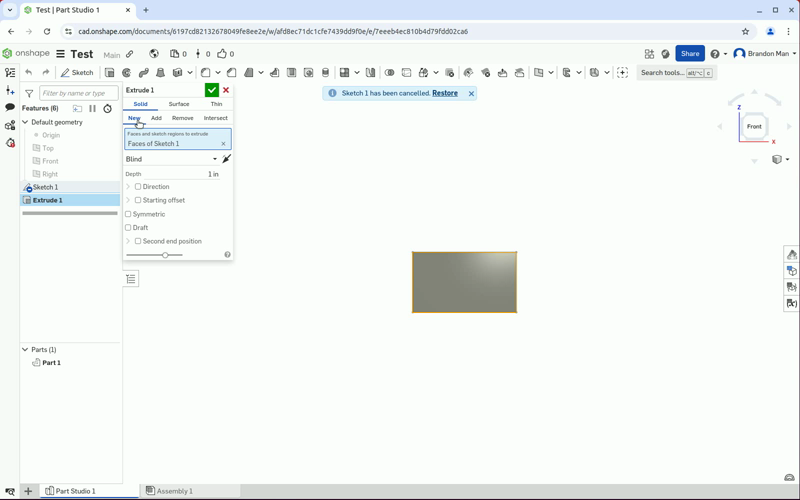
key(tab, 4)
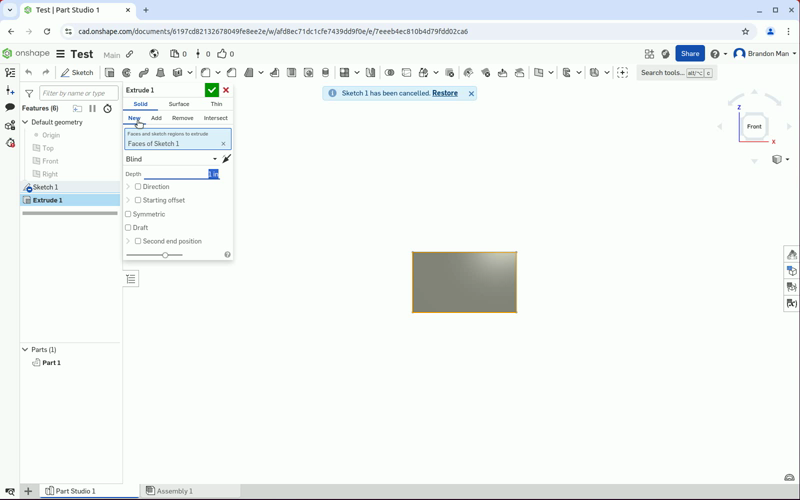
text(18.053)
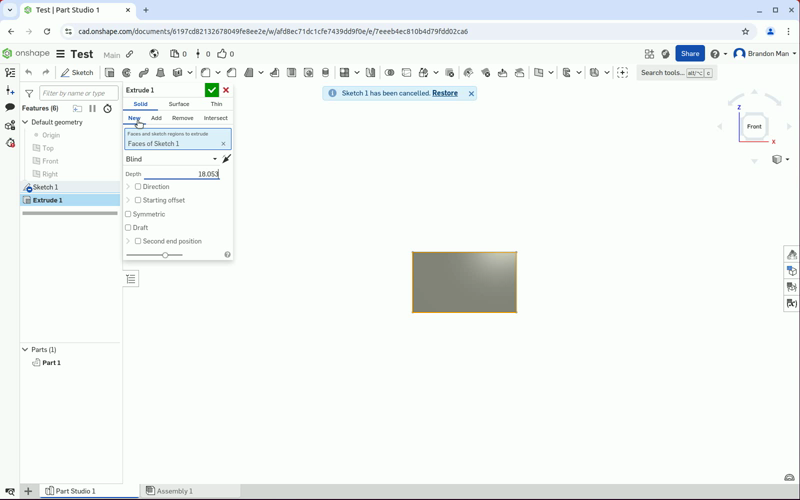
key(enter)
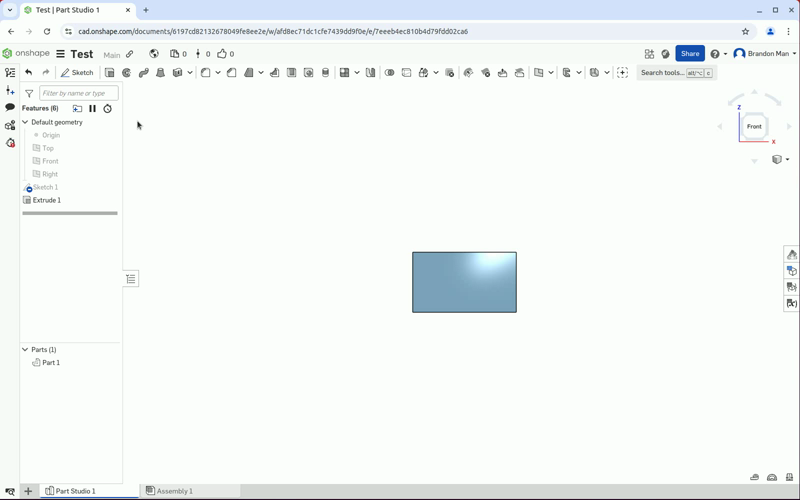
key(shift+h)
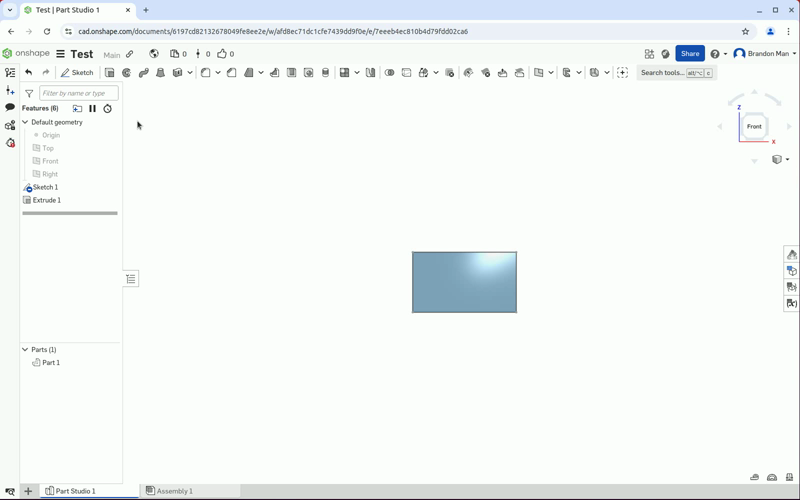
key(shift+h)
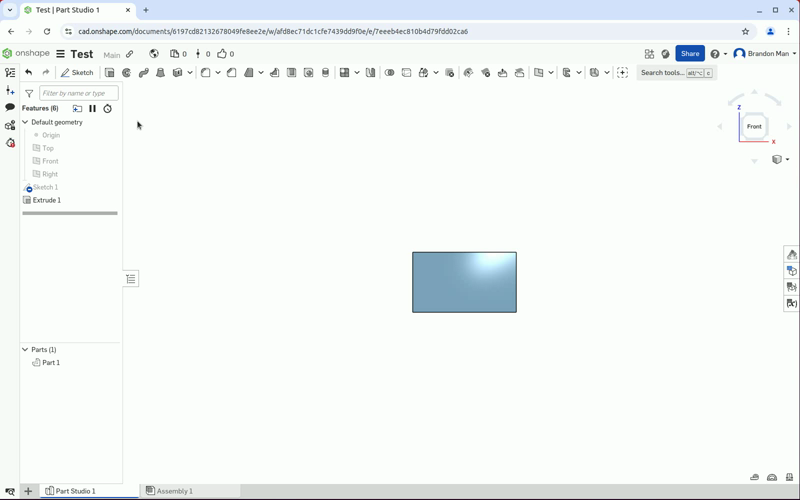
mouse_move(73, 189)
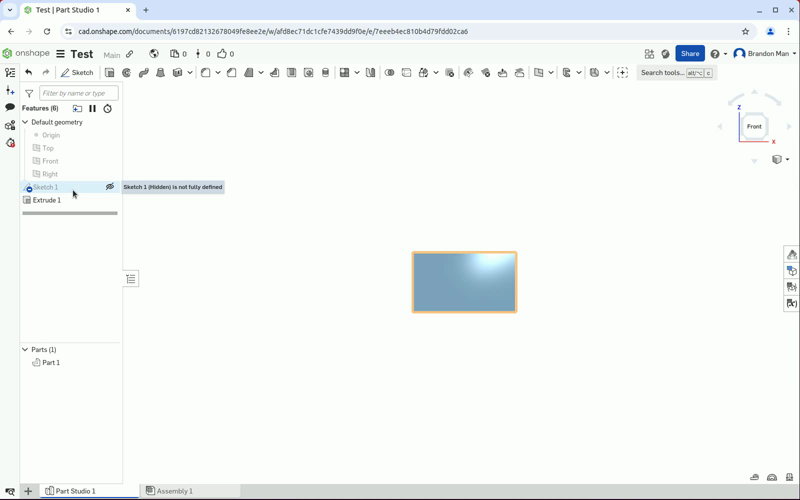
click(73, 189)
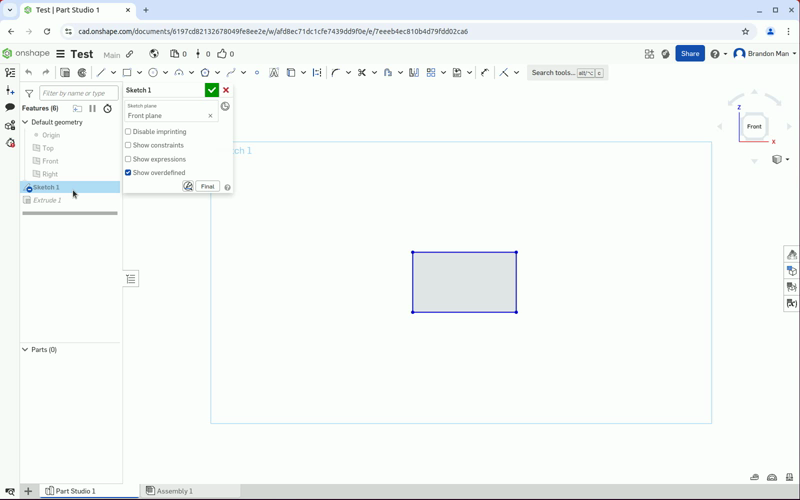
mouse_move(229, 92)
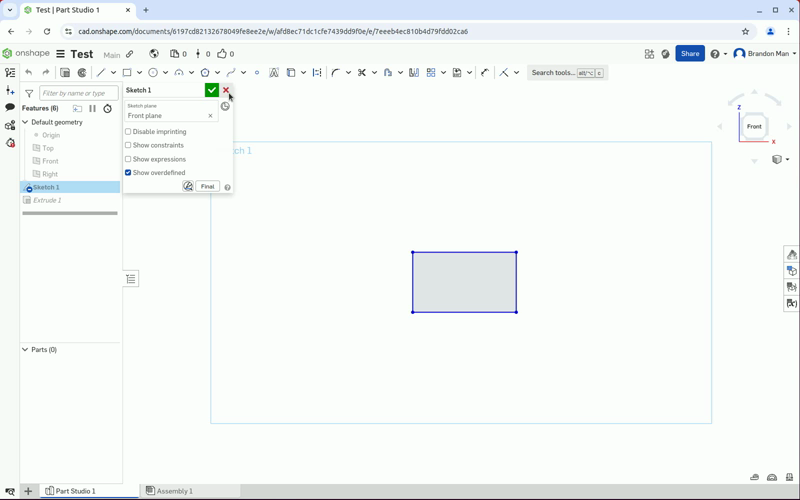
click(229, 92)
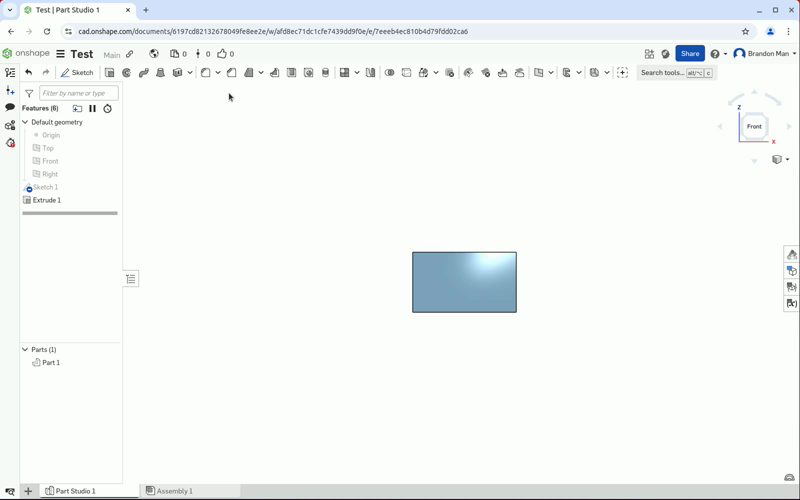
mouse_move(541, 75)
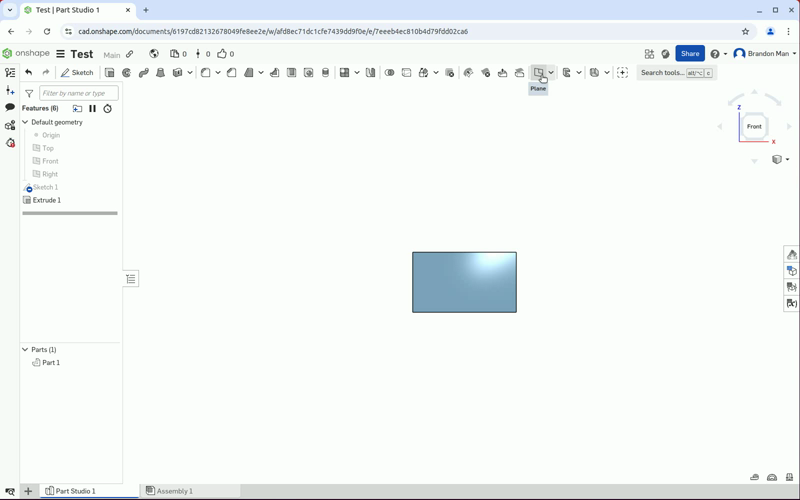
click(541, 75)
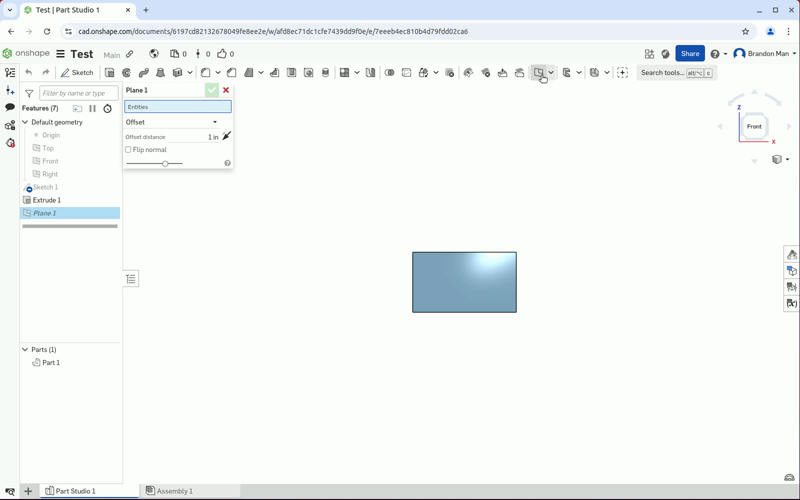
mouse_move(73, 163)
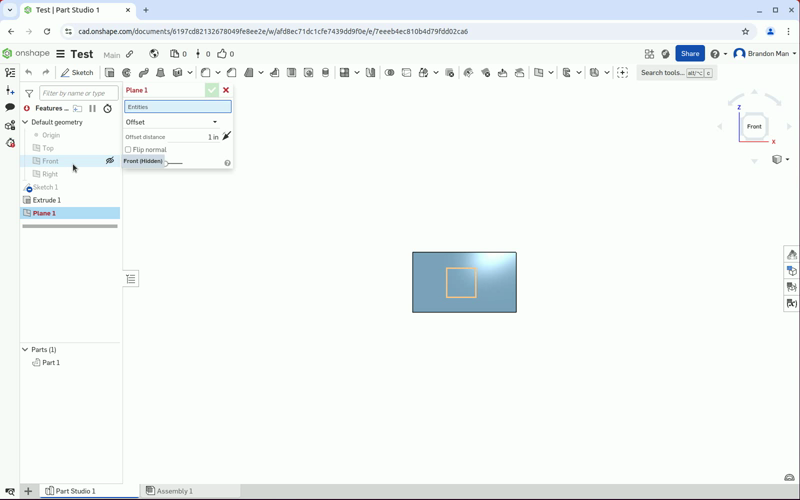
click(73, 163)
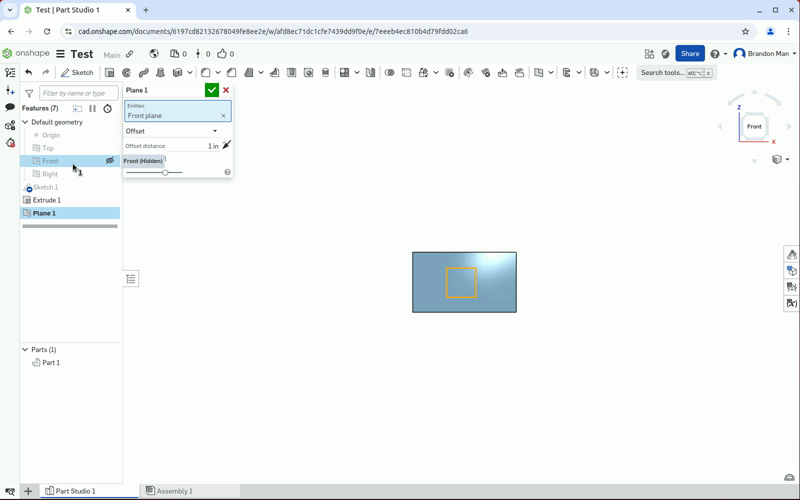
key(tab, 2)
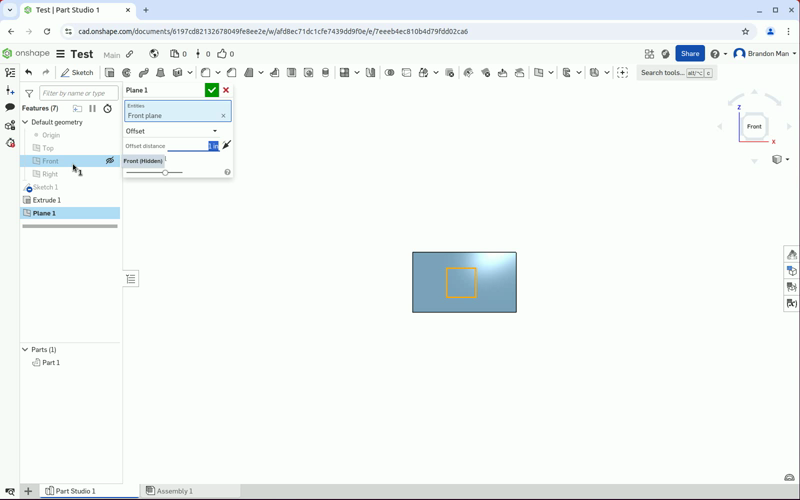
text(18.055)
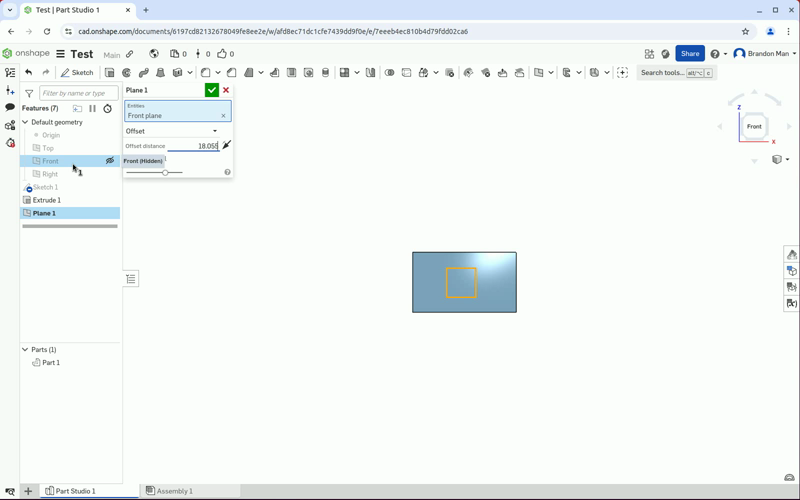
key(enter, 2)
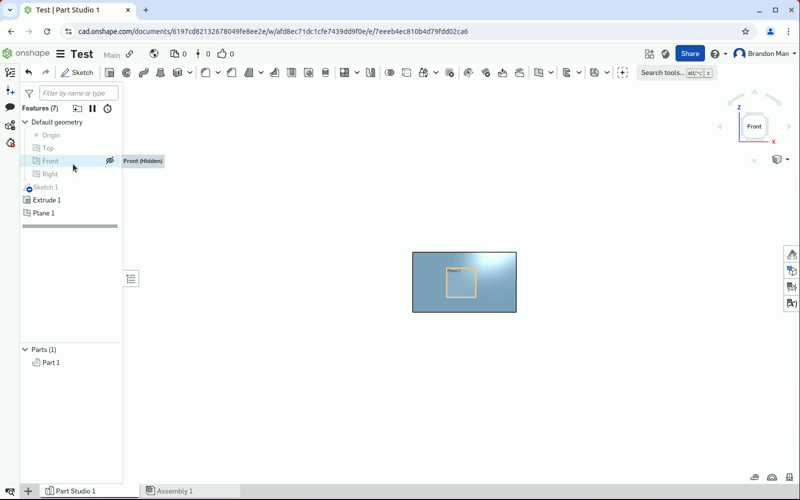
key(shift+s)
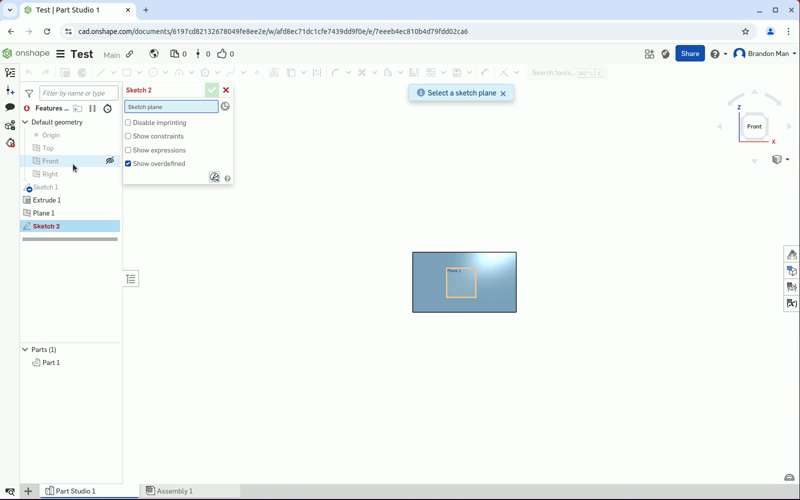
mouse_move(73, 215)
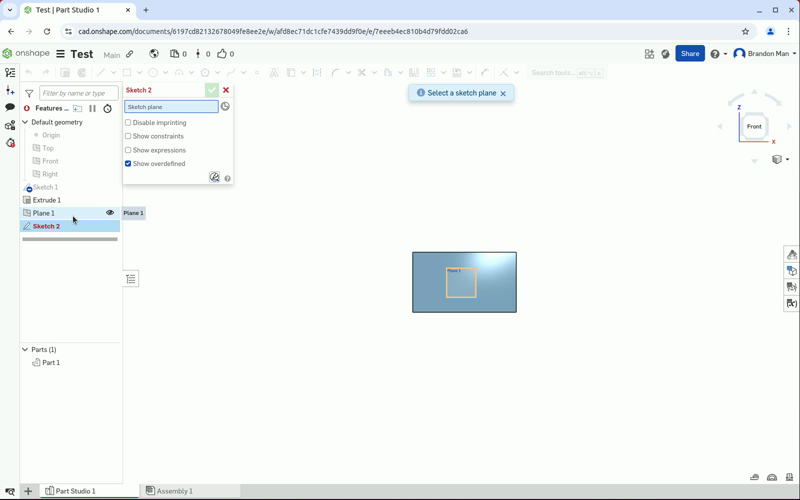
click(73, 215)
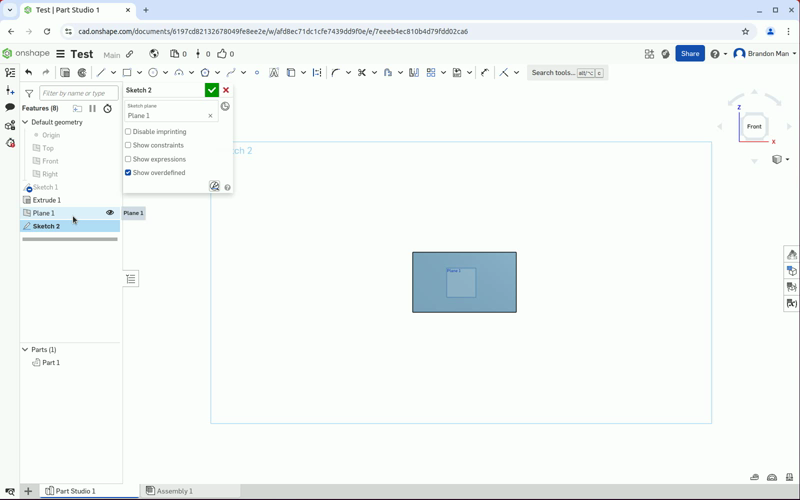
mouse_move(73, 352)
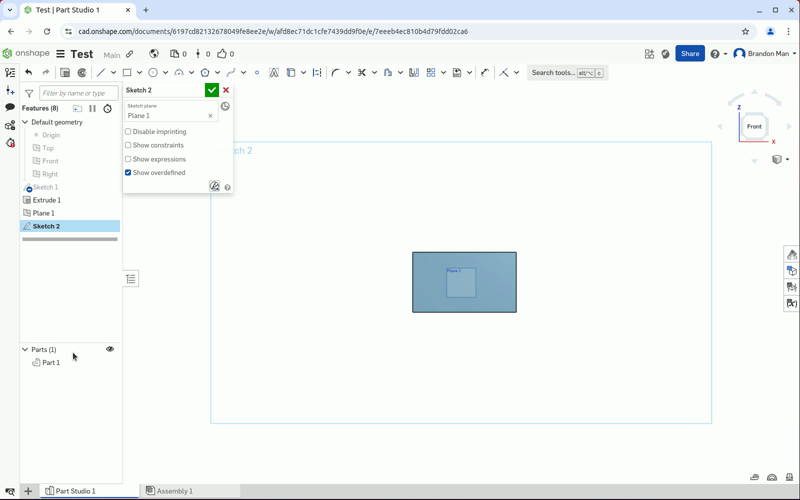
key(y)
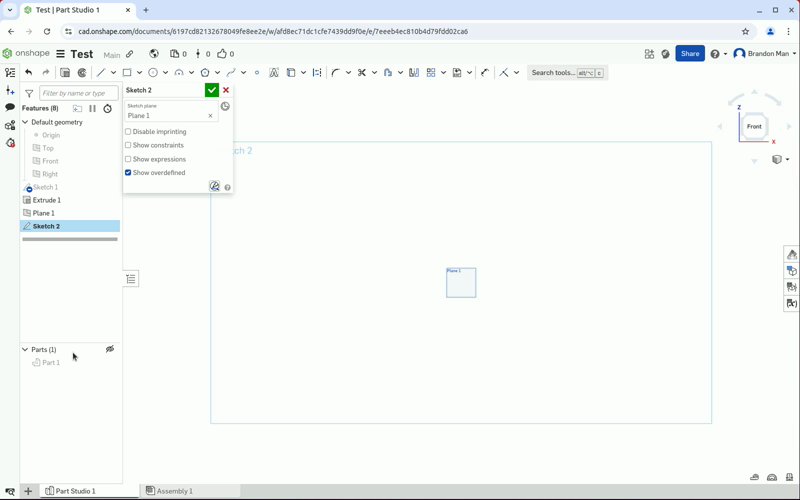
key(l)
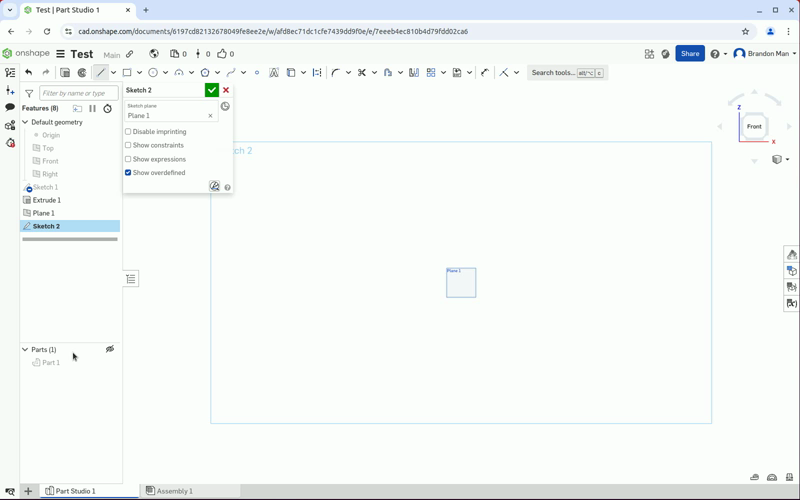
key_down(shift)
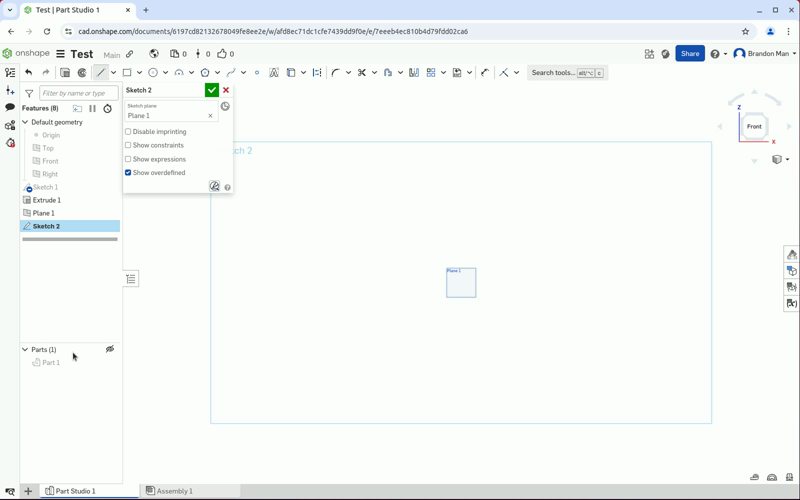
mouse_move(443, 298)
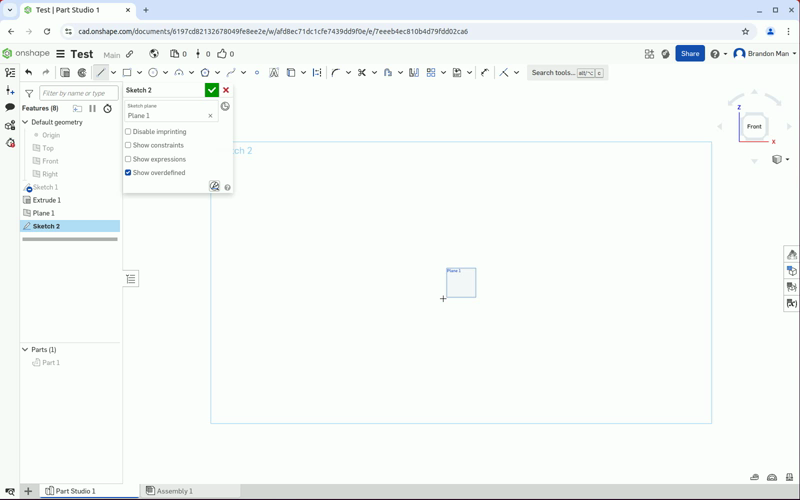
click(443, 298)
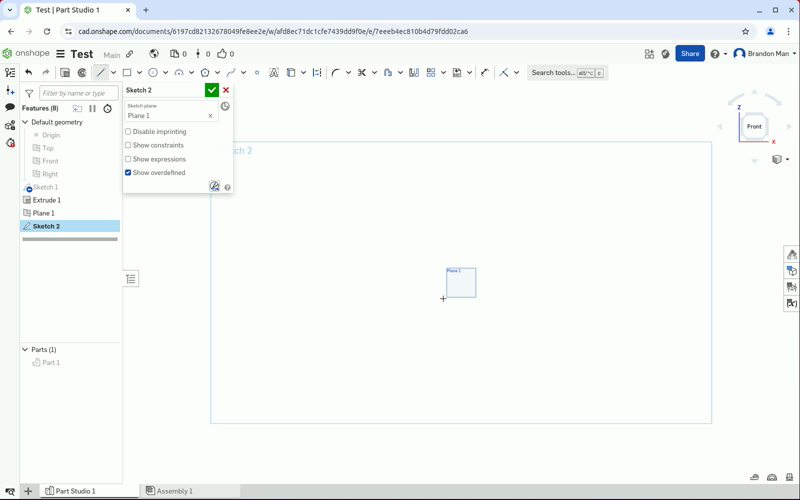
key_up(shift)
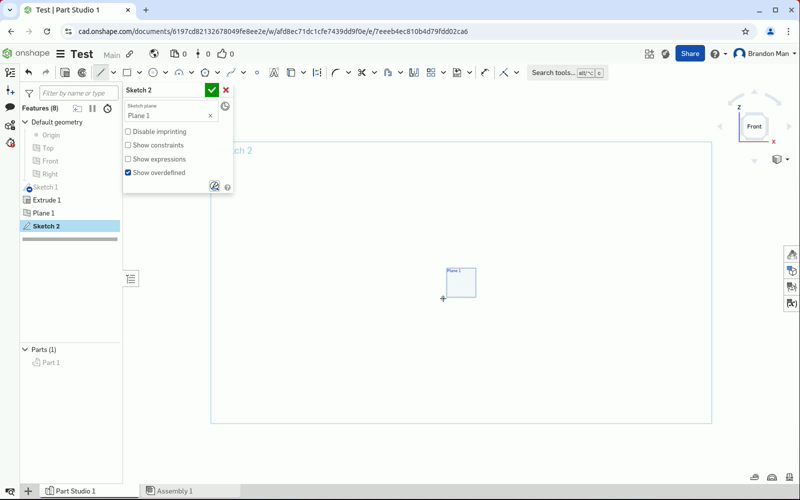
key_down(shift)
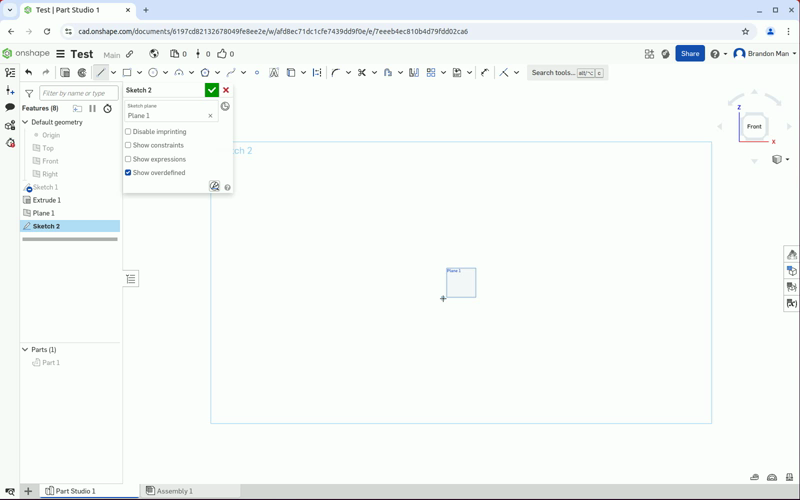
mouse_move(473, 298)
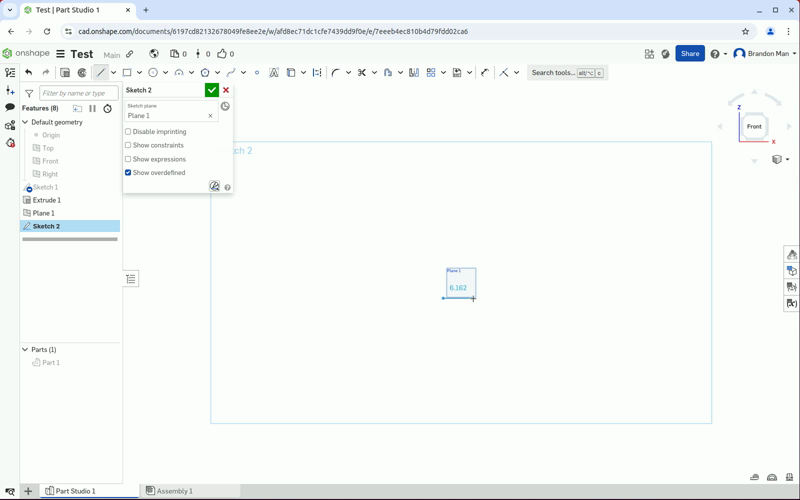
mouse_move(479, 298)
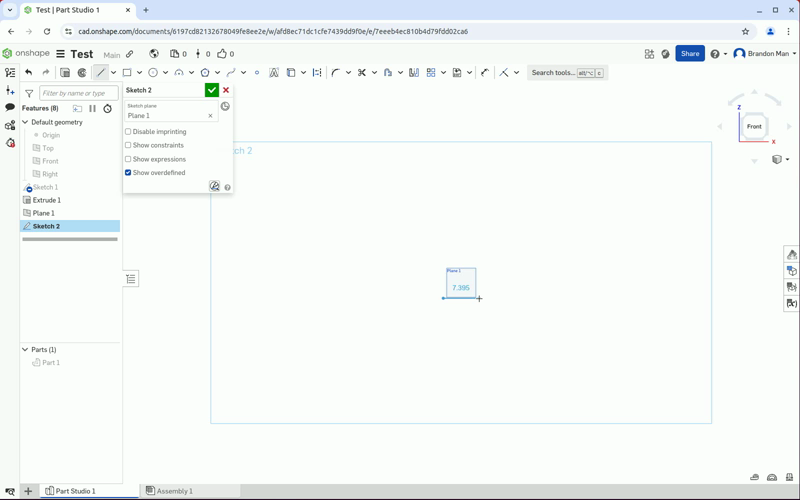
click(479, 298)
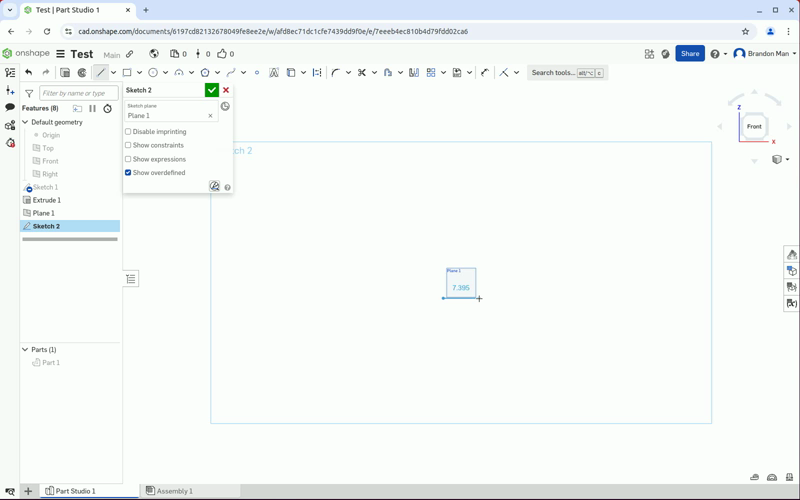
key_up(shift)
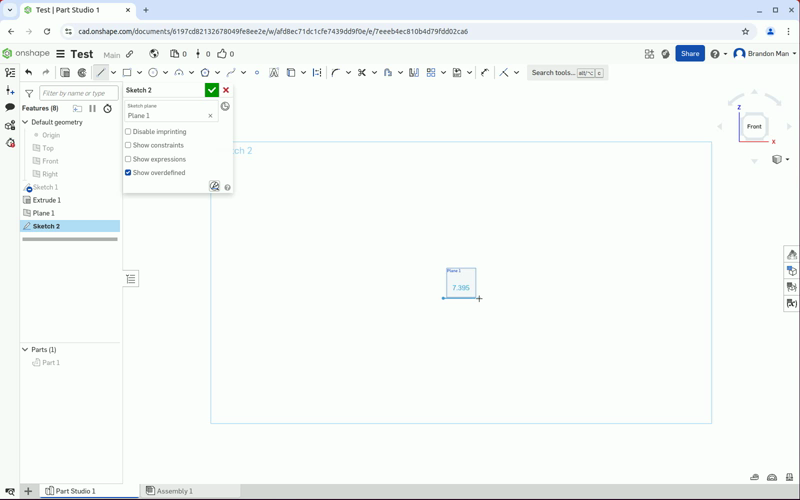
key_down(shift)
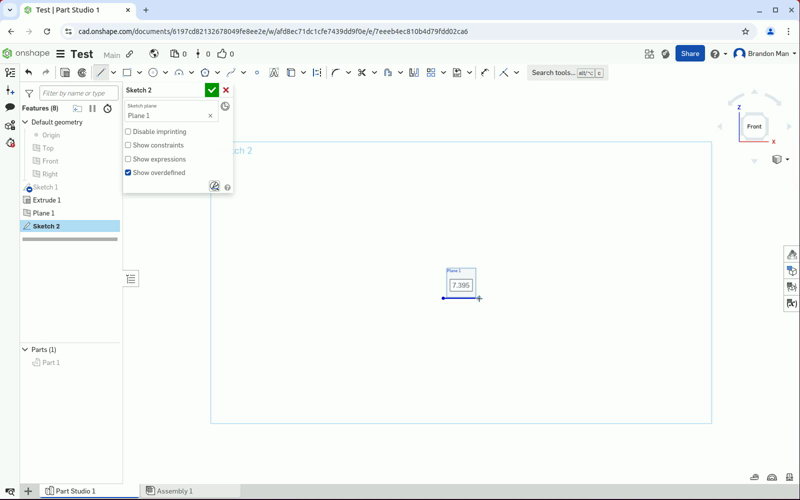
mouse_move(509, 298)
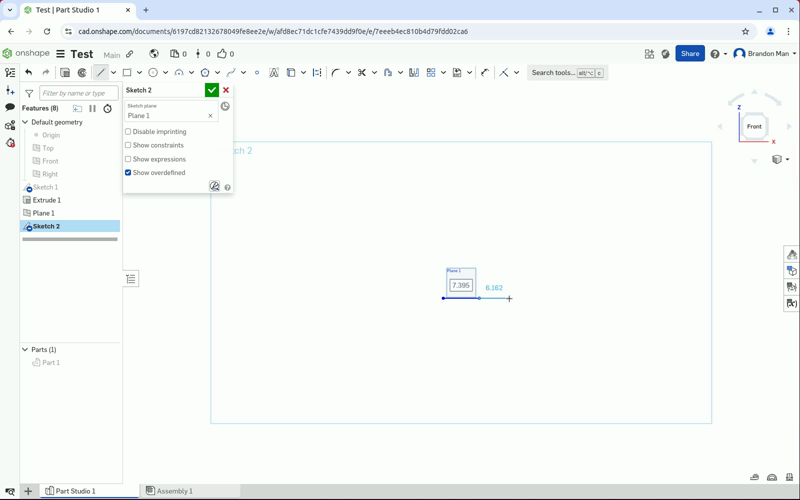
mouse_move(479, 266)
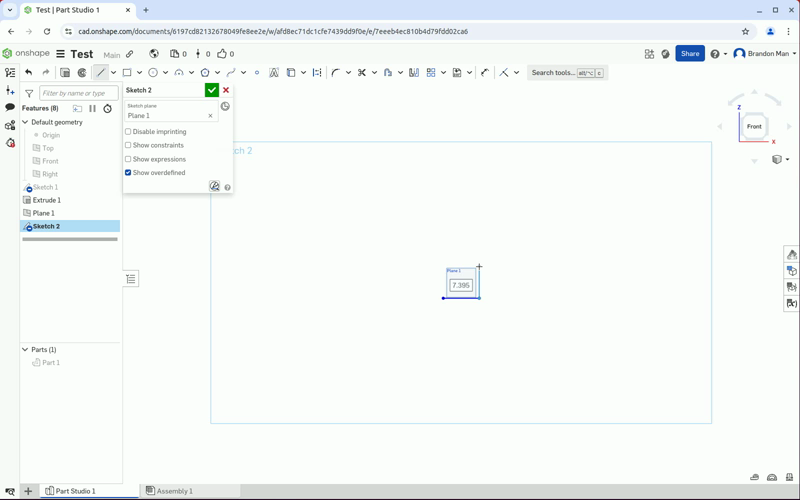
click(479, 266)
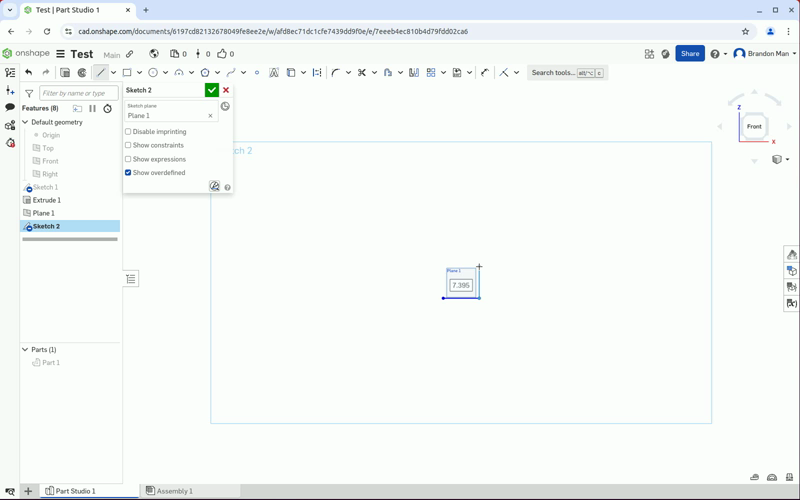
key_up(shift)
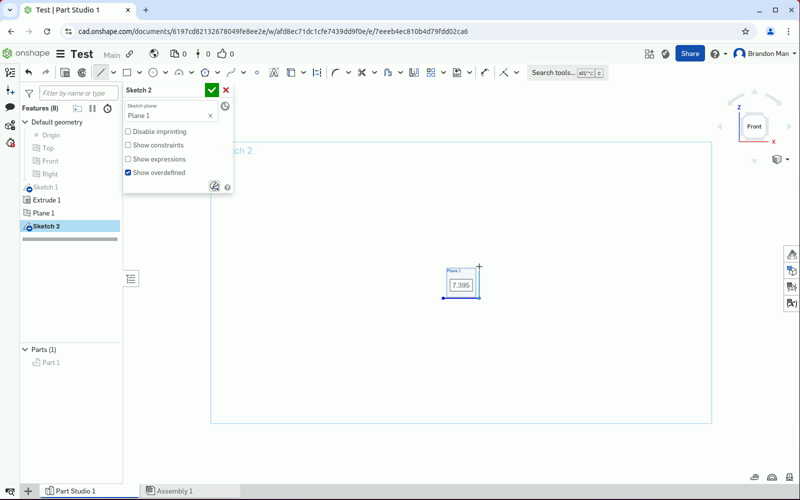
key_down(shift)
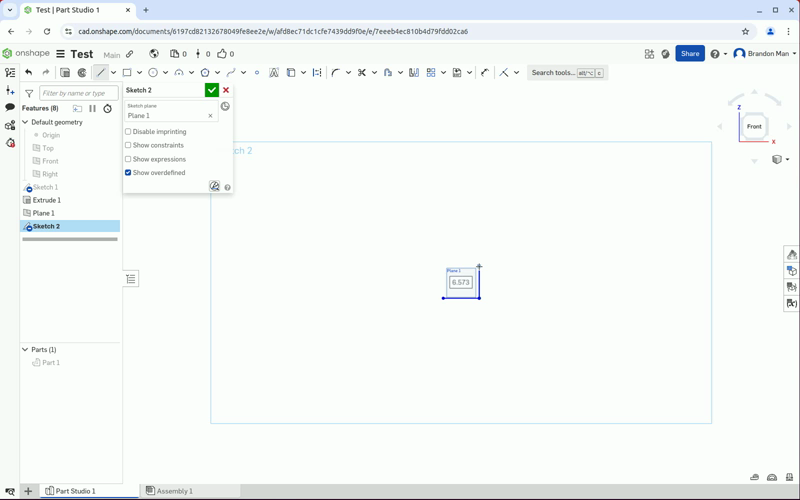
mouse_move(509, 266)
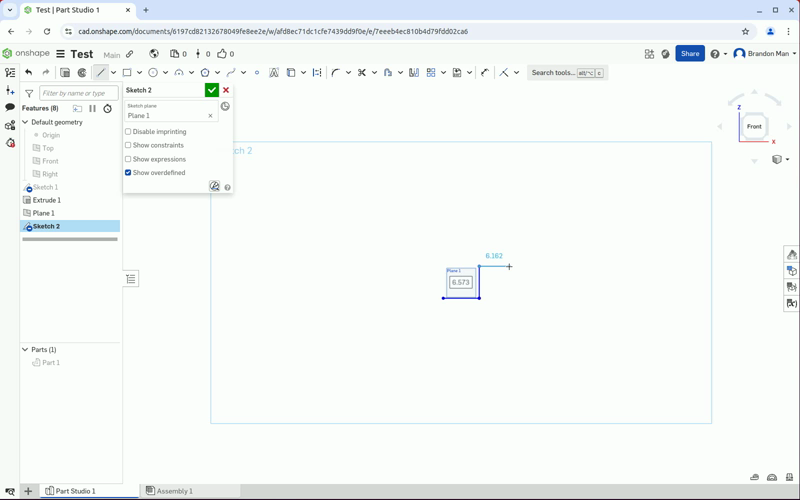
mouse_move(443, 266)
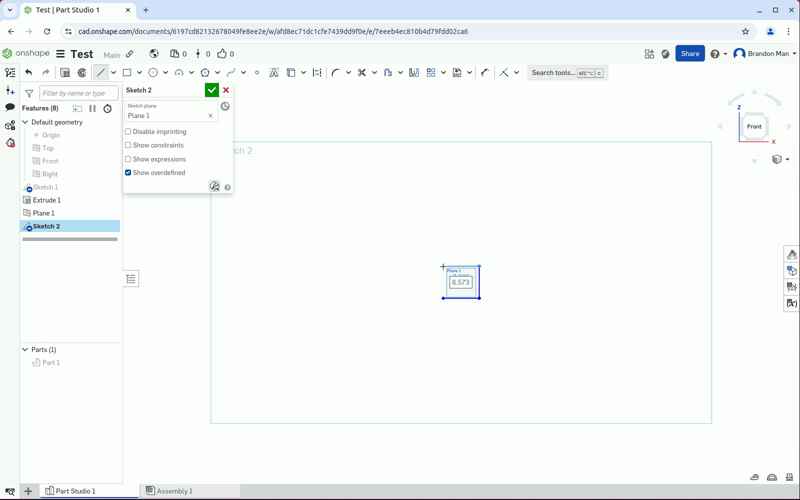
click(443, 266)
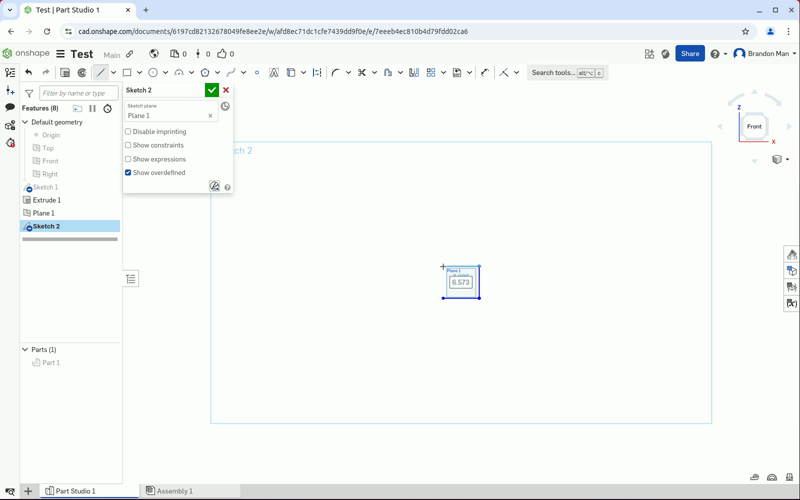
key_up(shift)
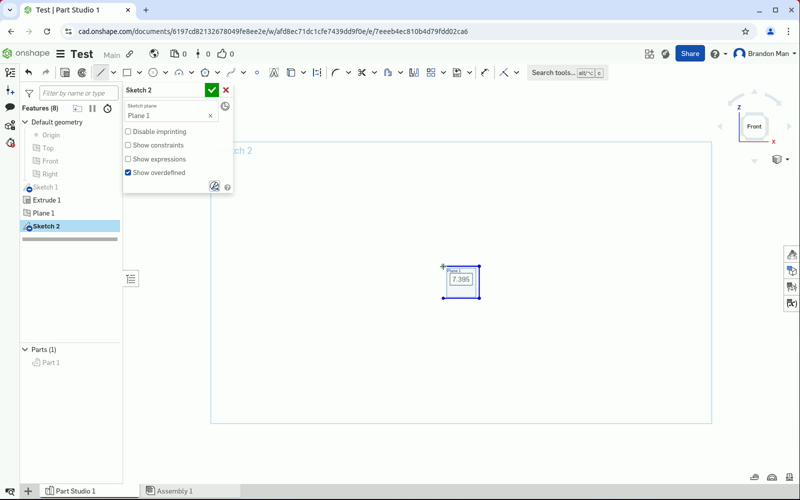
mouse_move(473, 266)
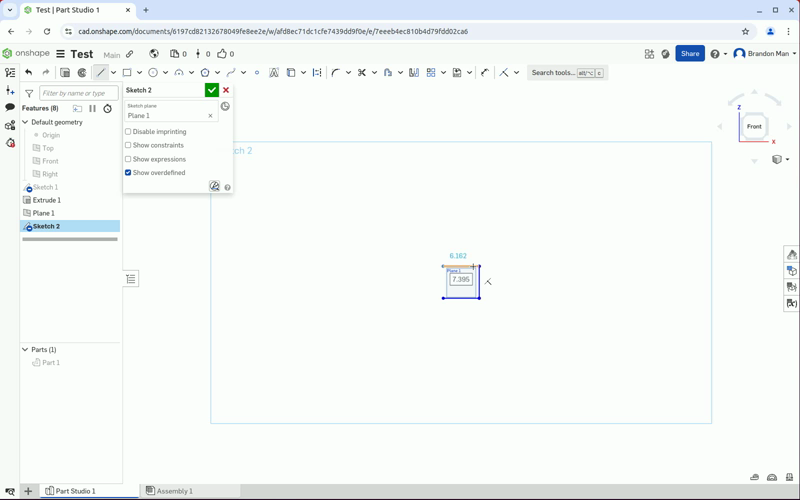
key_down(shift)
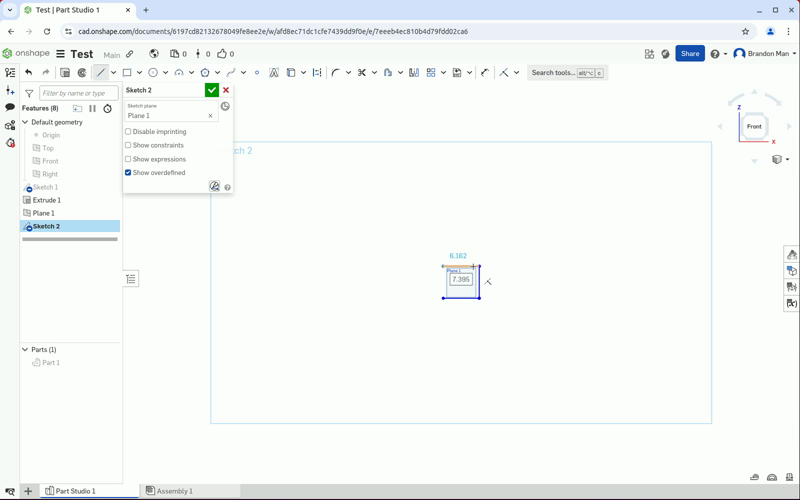
mouse_move(443, 298)
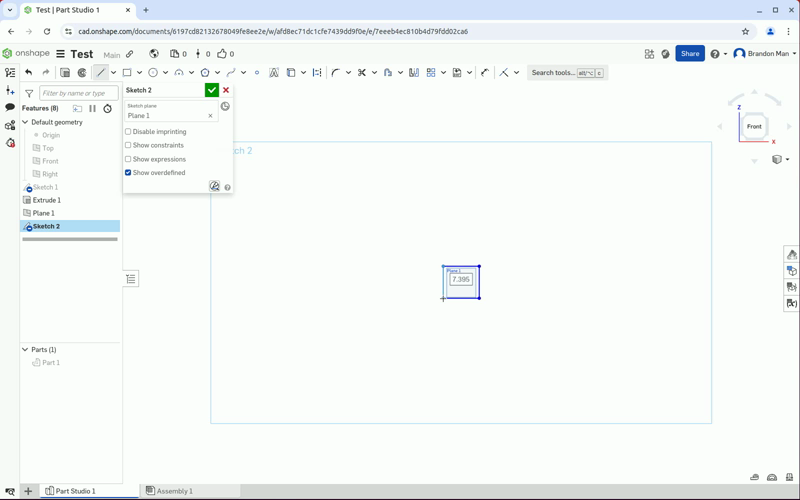
key_up(shift)
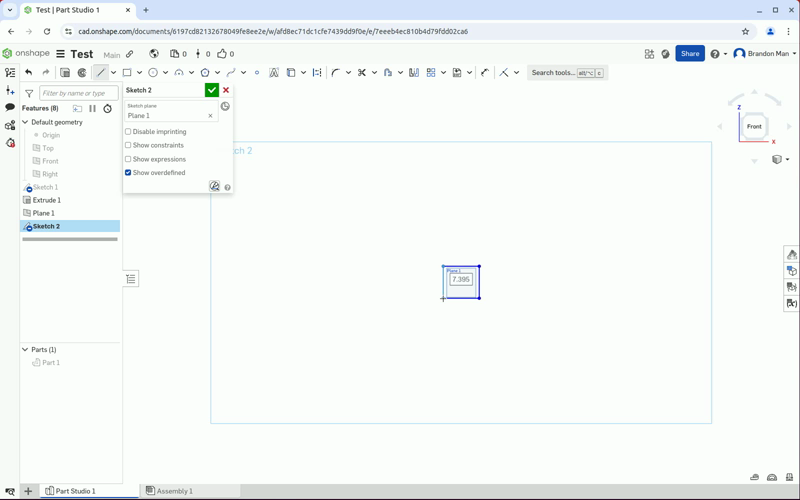
click(443, 298)
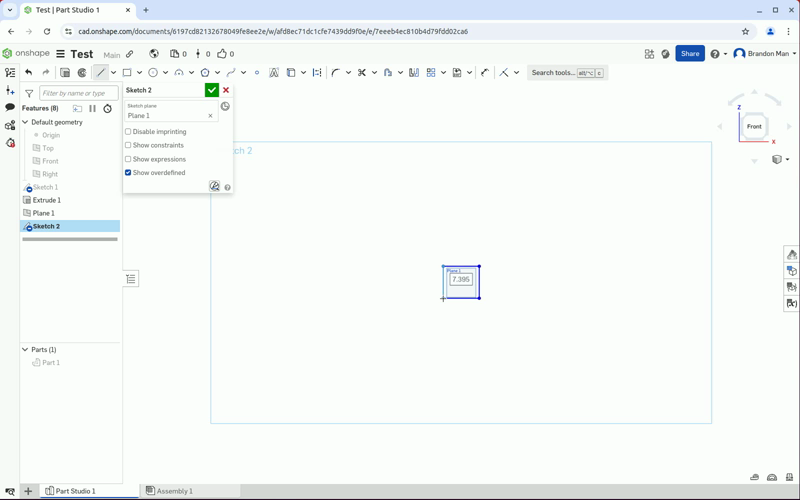
key(esc)
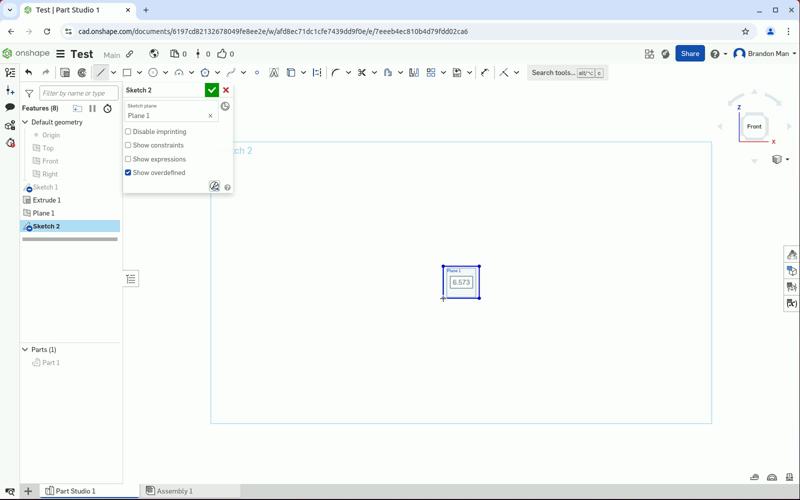
mouse_move(446, 270)
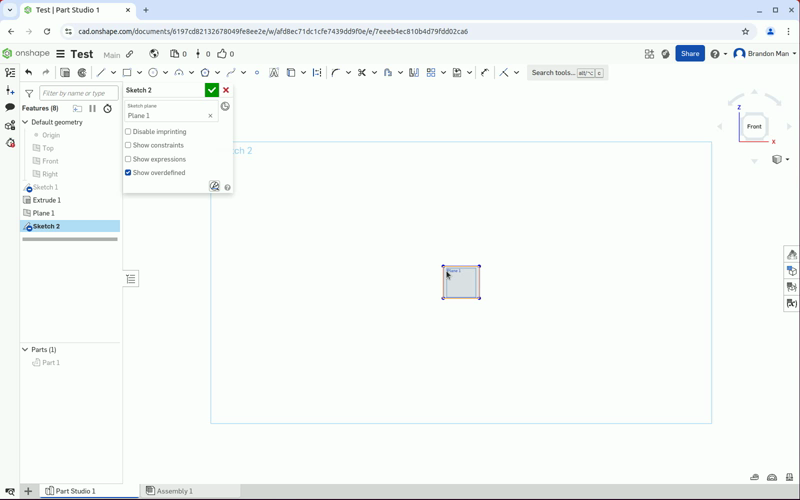
scroll(6)
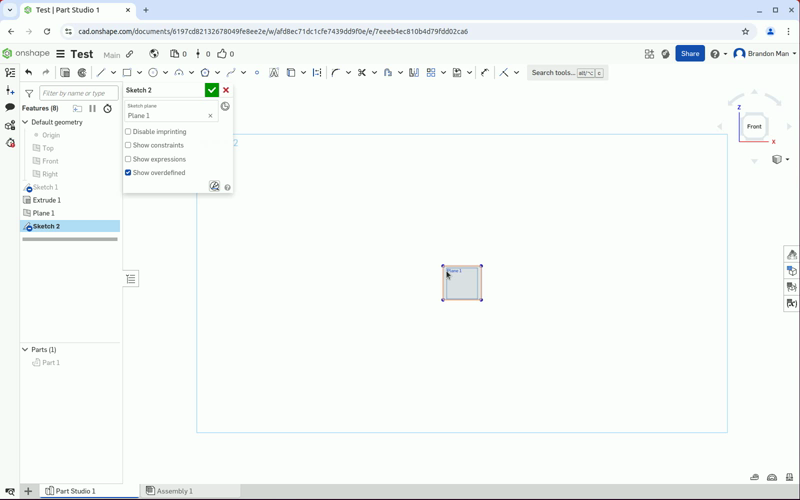
scroll(6)
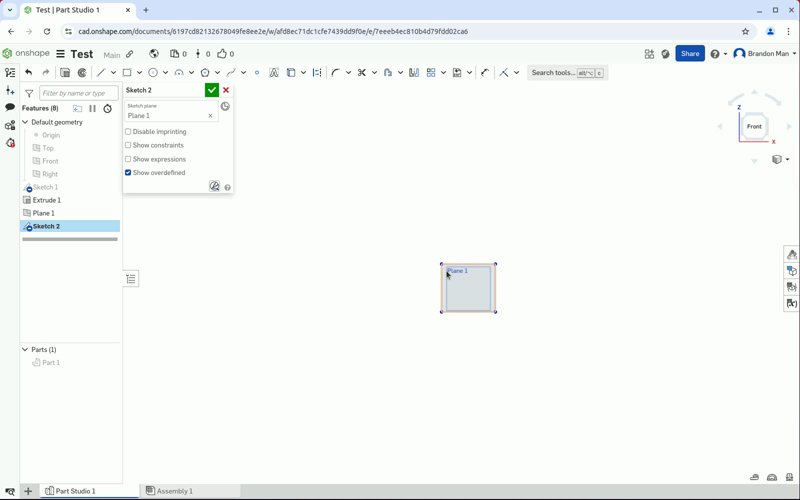
scroll(6)
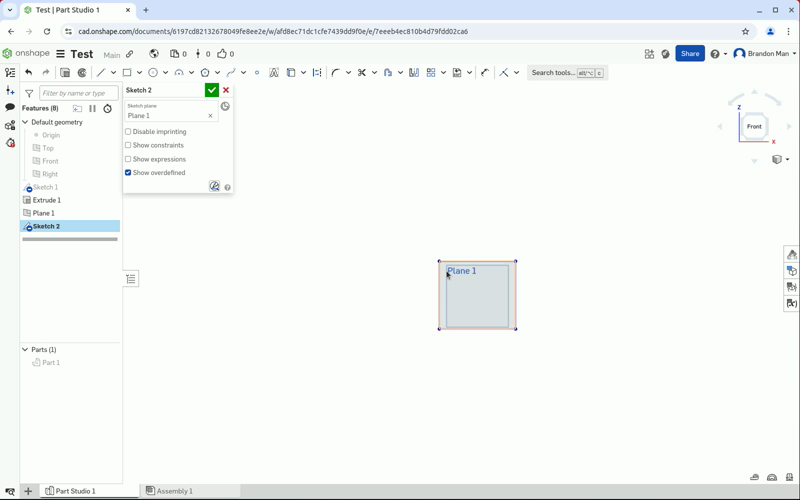
scroll(6)
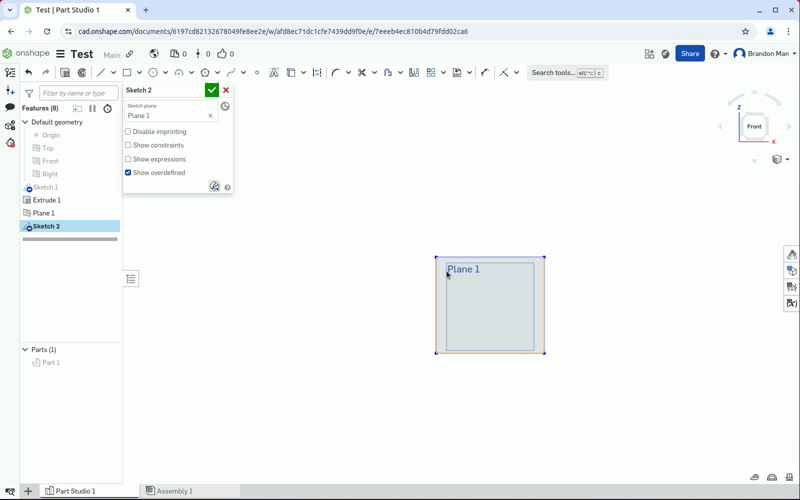
scroll(6)
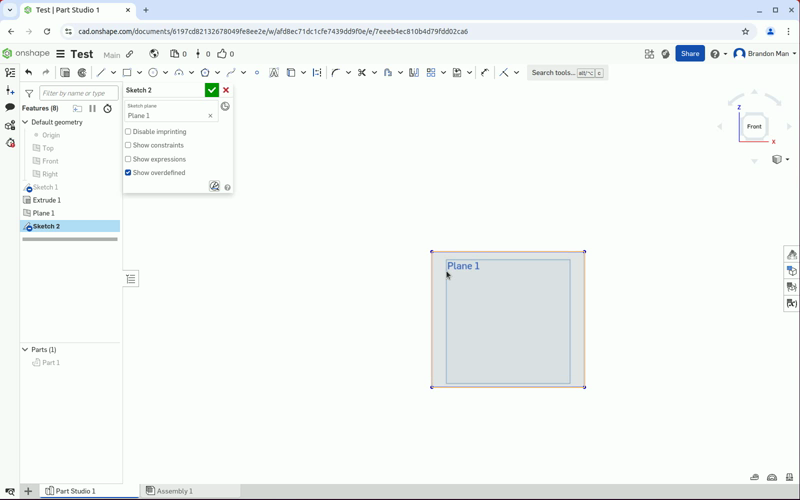
scroll(6)
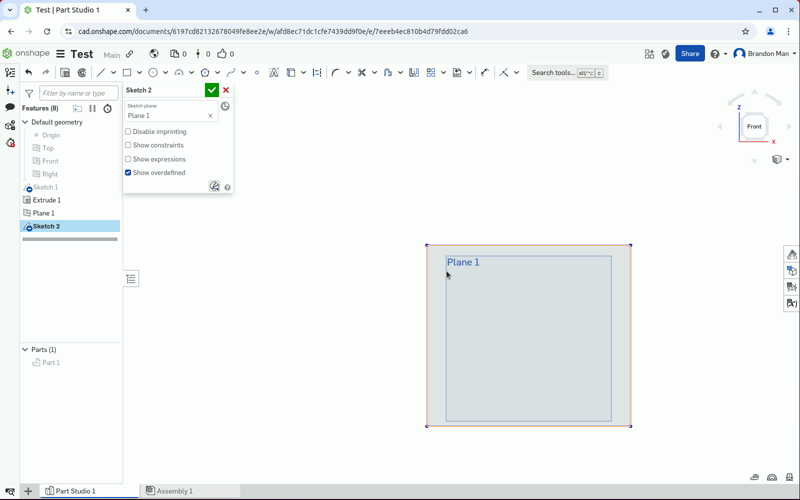
scroll(6)
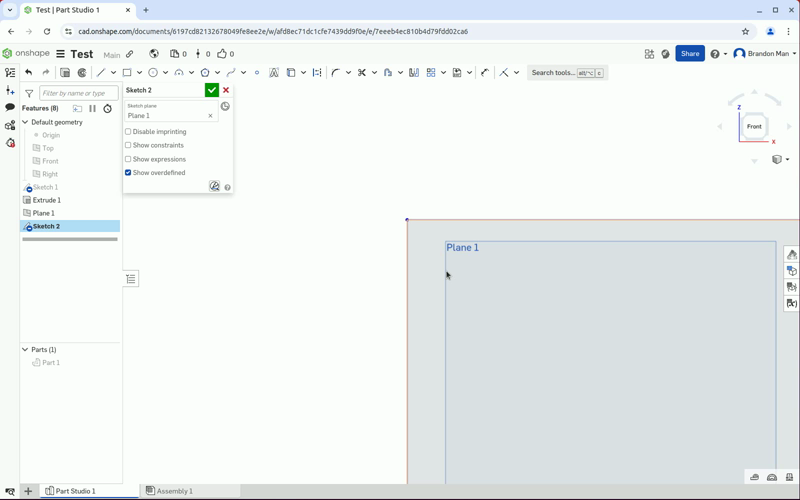
click(446, 270)
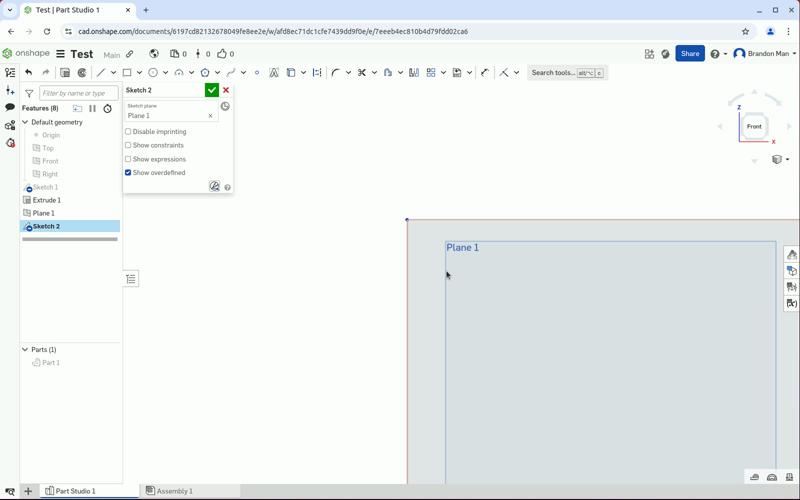
scroll(-6)
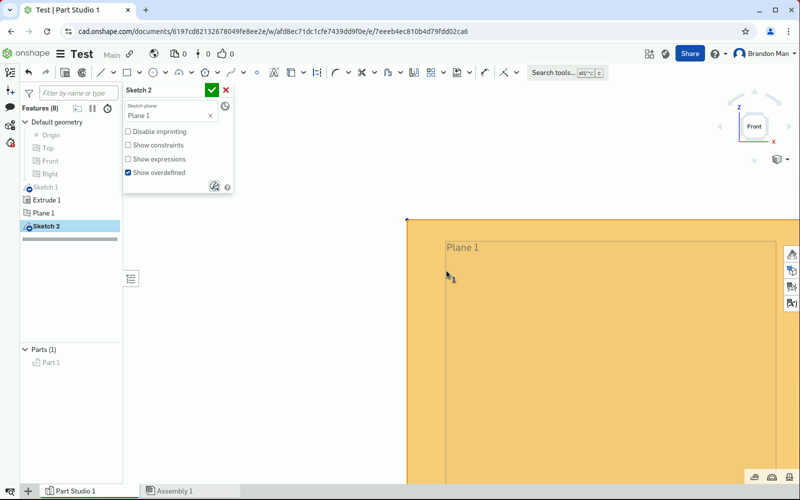
scroll(-6)
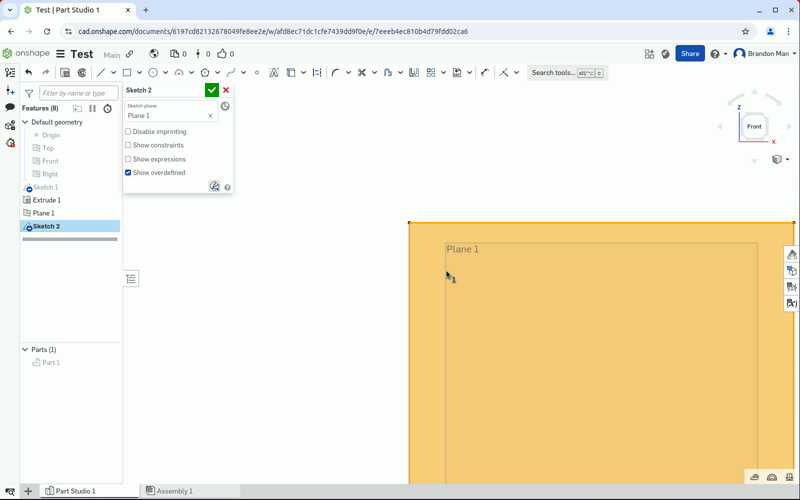
scroll(-6)
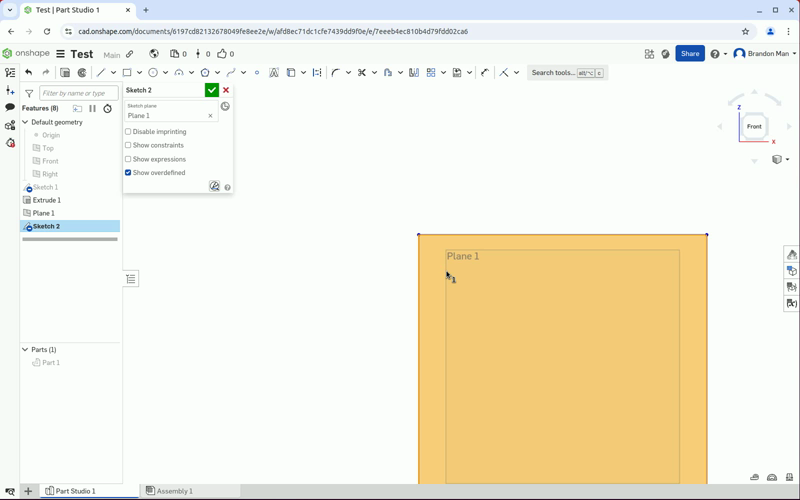
scroll(-6)
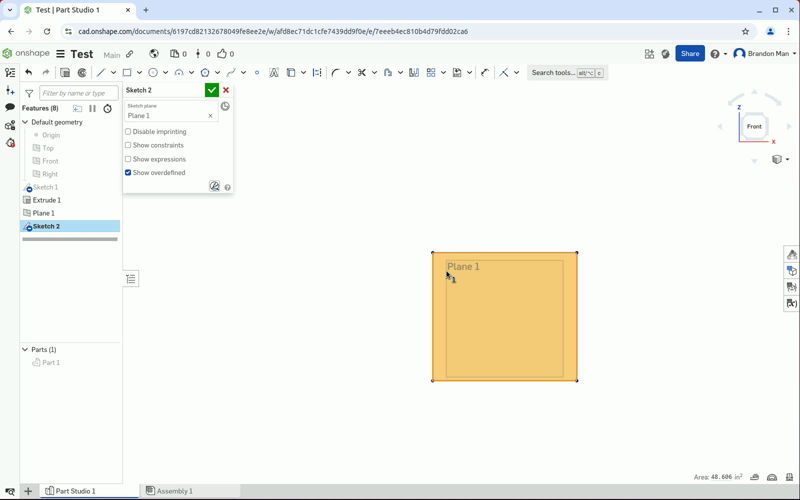
scroll(-6)
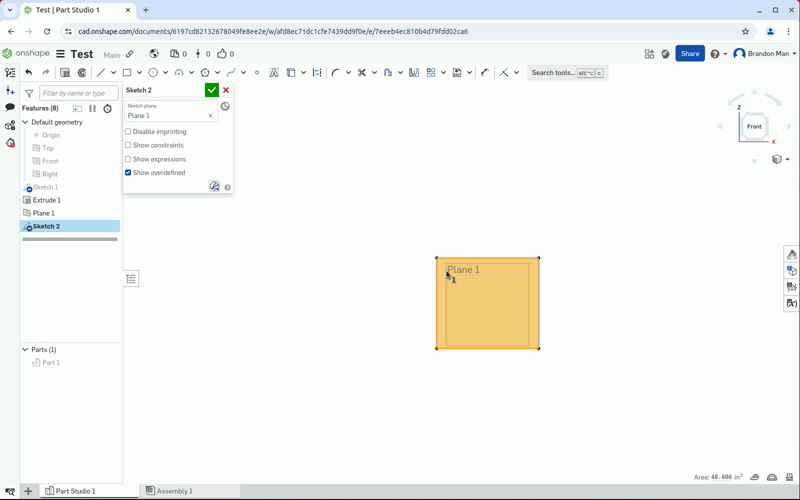
scroll(-6)
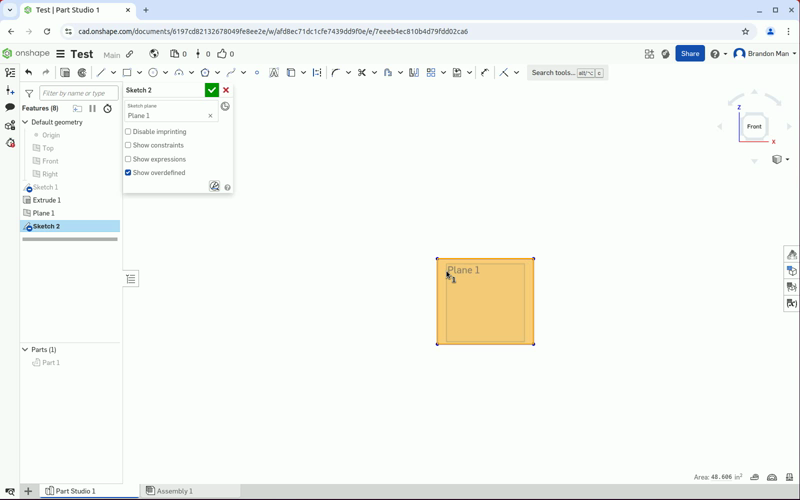
scroll(-6)
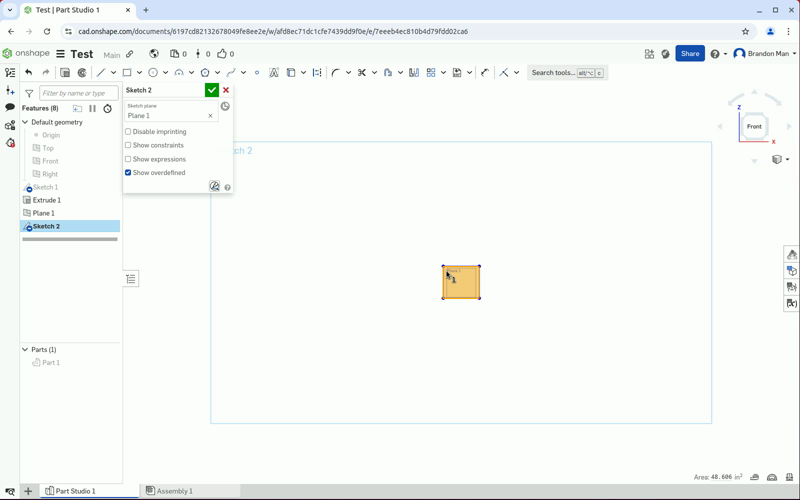
mouse_move(73, 352)
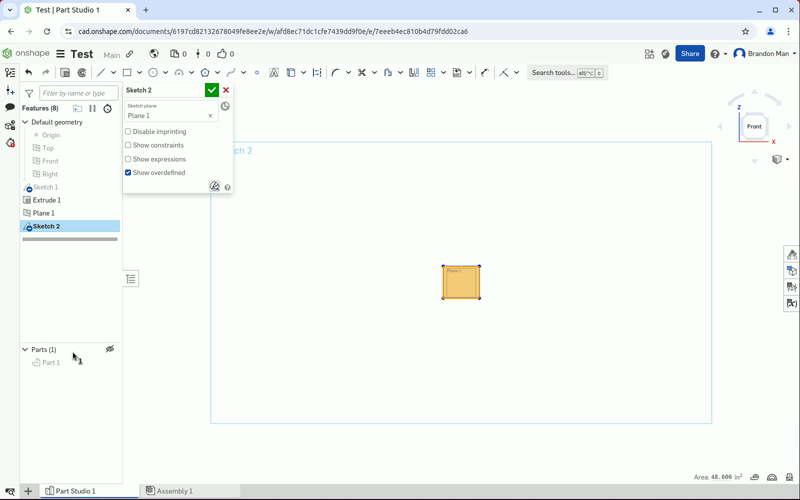
key(shift+y)
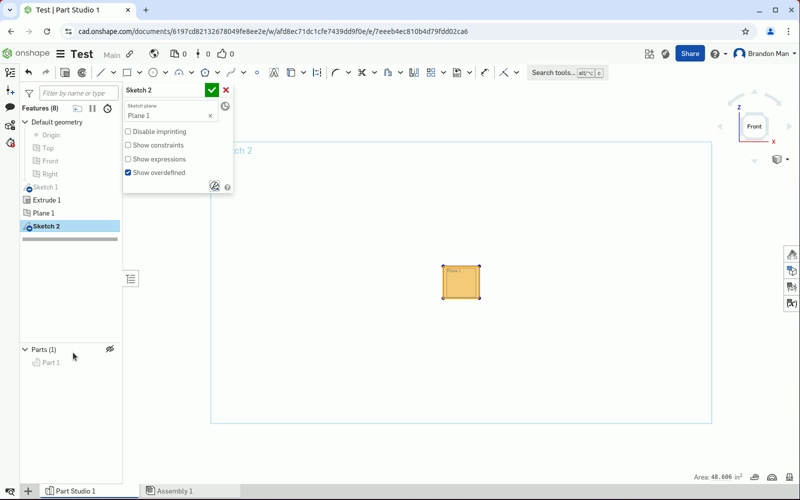
key(shift+e)
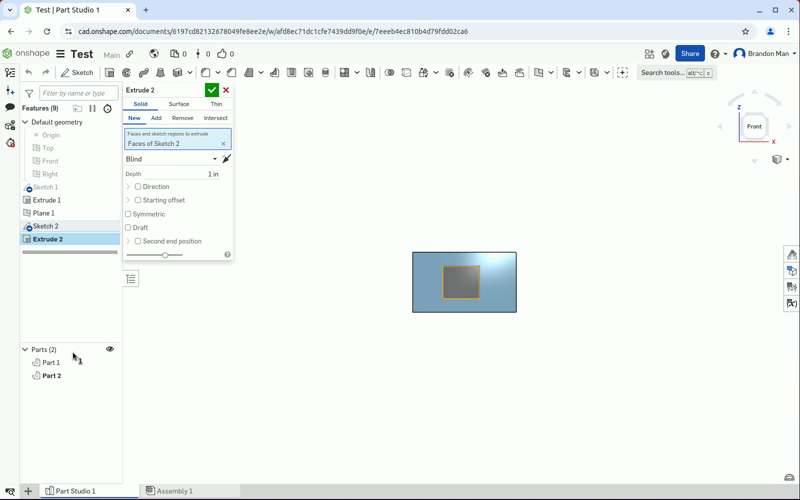
mouse_move(143, 106)
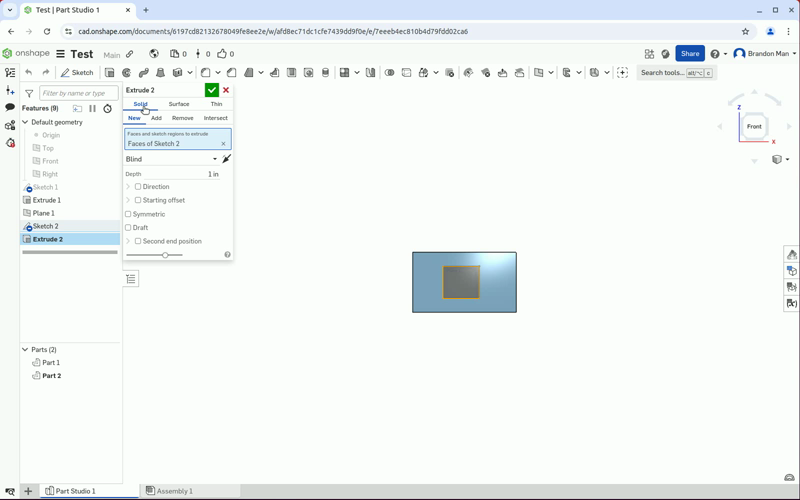
click(143, 106)
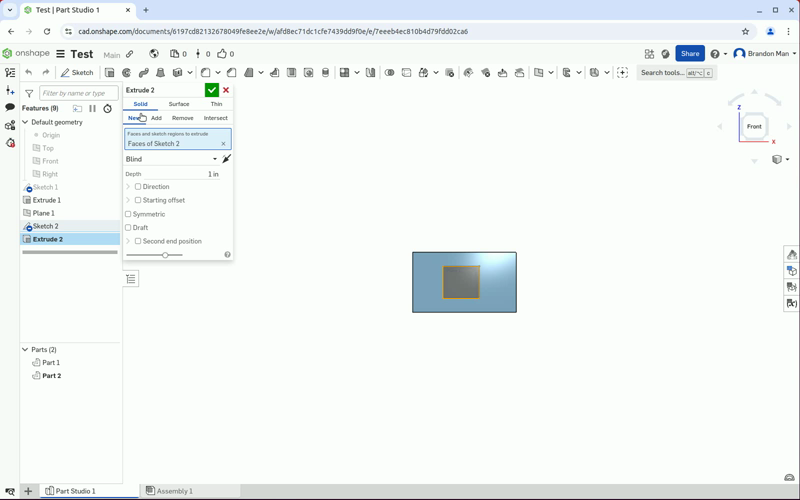
mouse_move(137, 120)
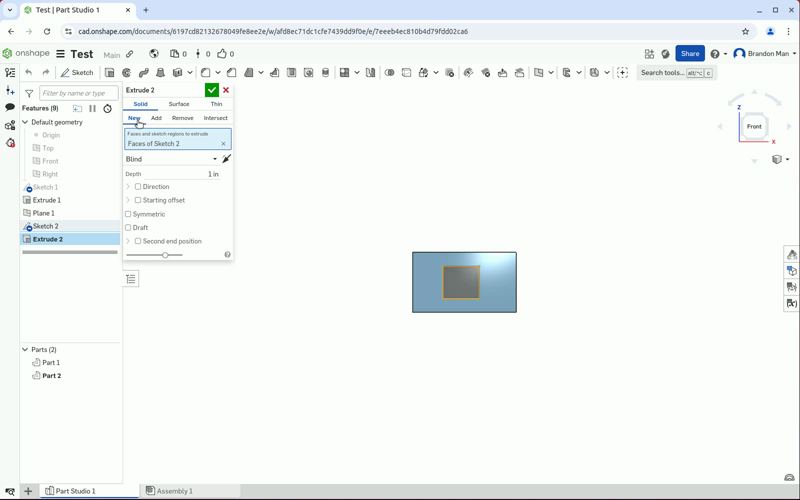
click(137, 120)
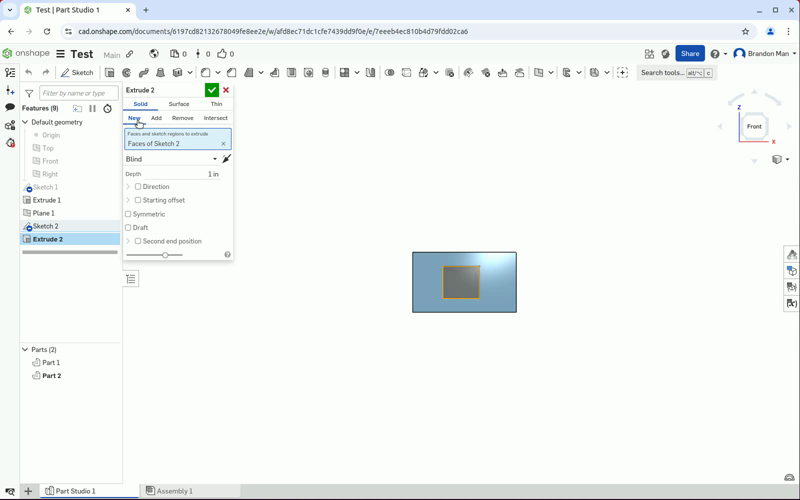
key(tab, 4)
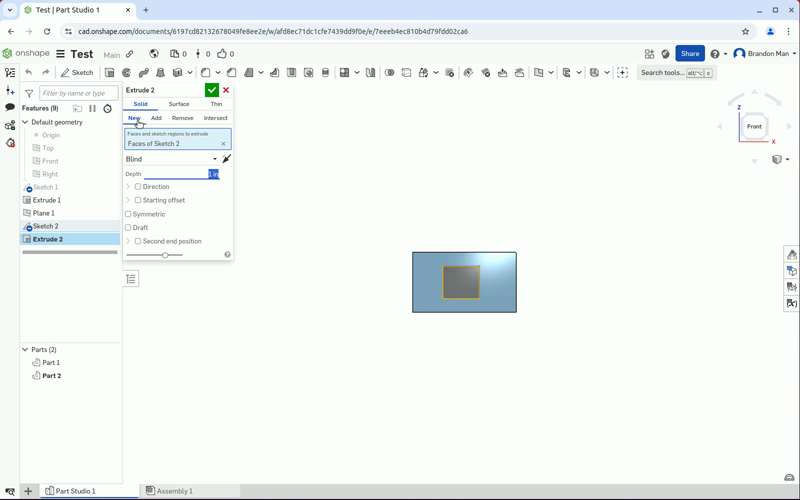
text(5.055)
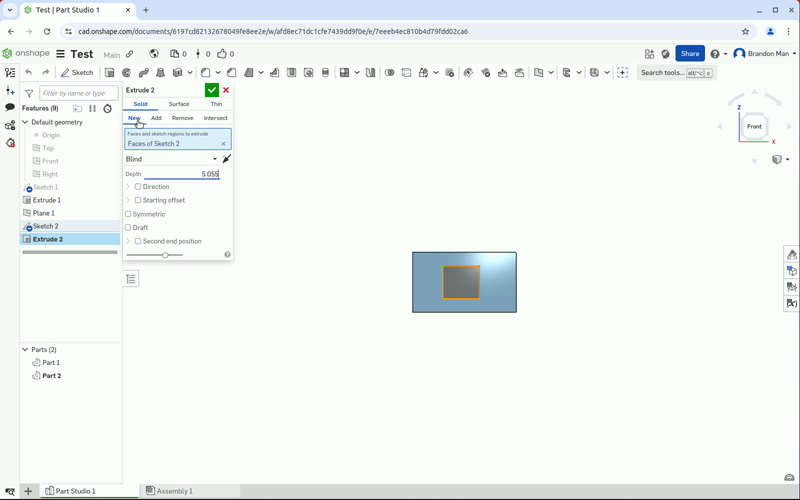
key(enter)
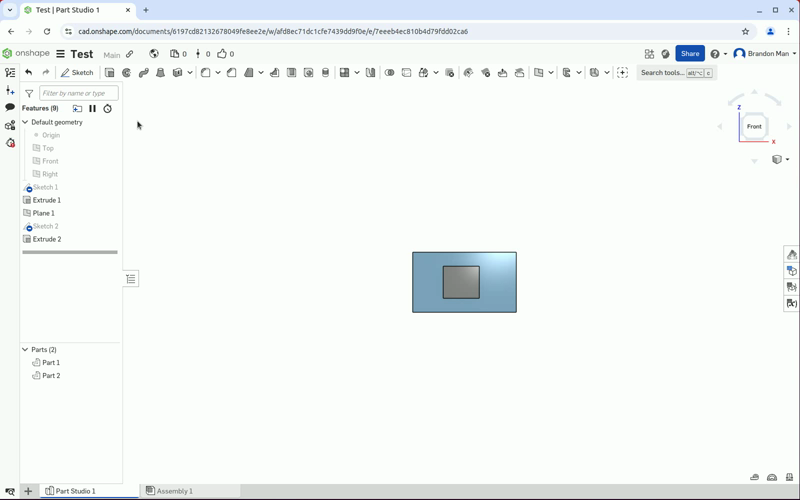
key(shift+h)
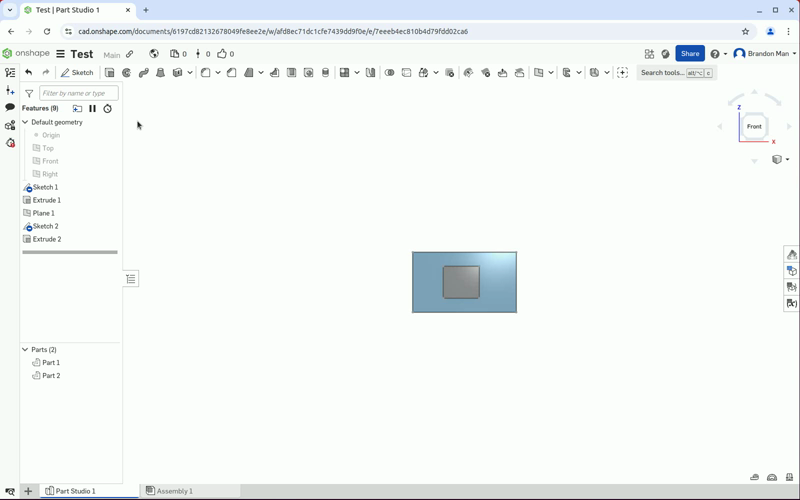
key(shift+h)
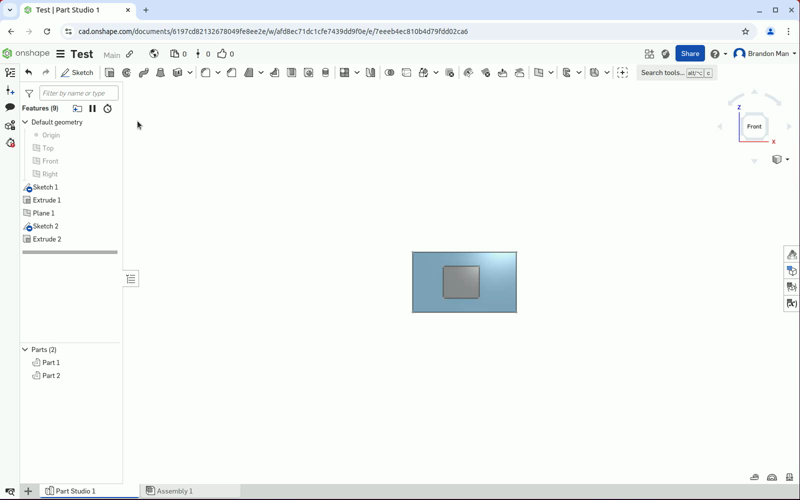
key(shift+7)
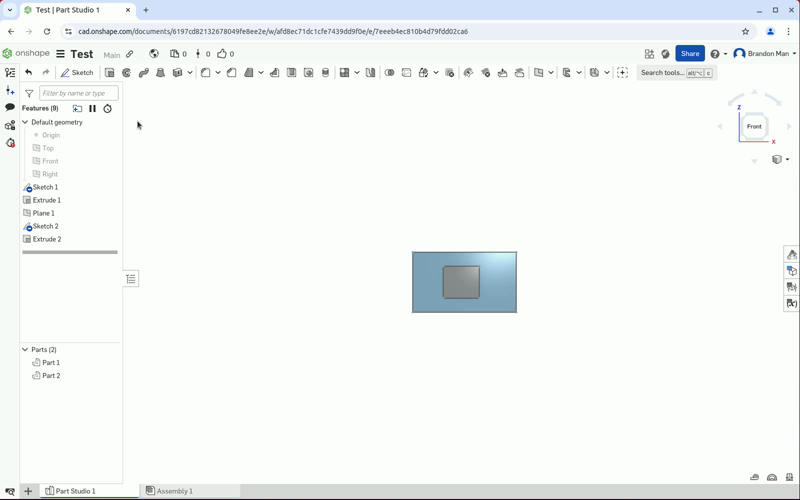
key(left, 2)
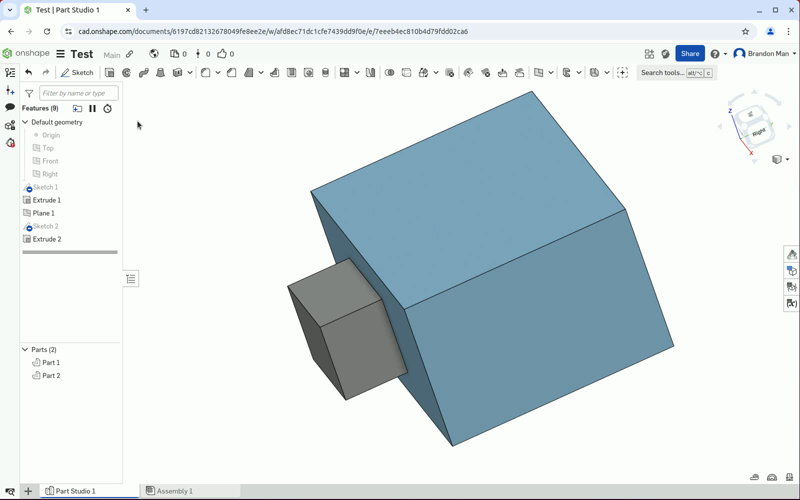
key(down, 2)
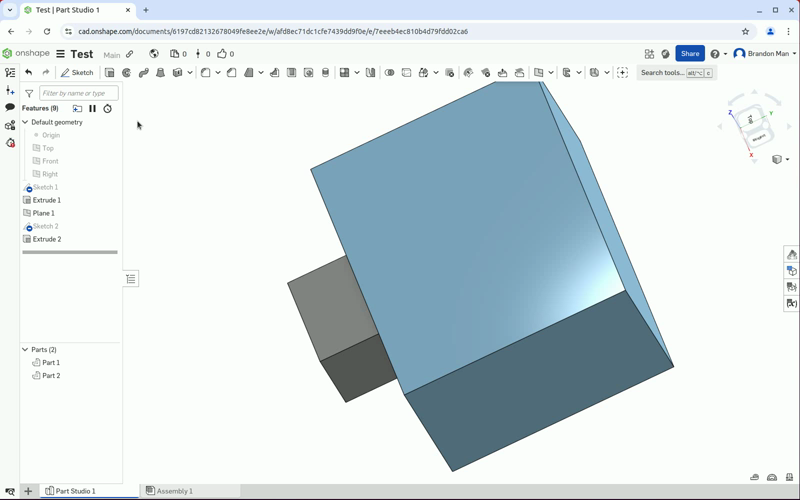
key(up, 2)
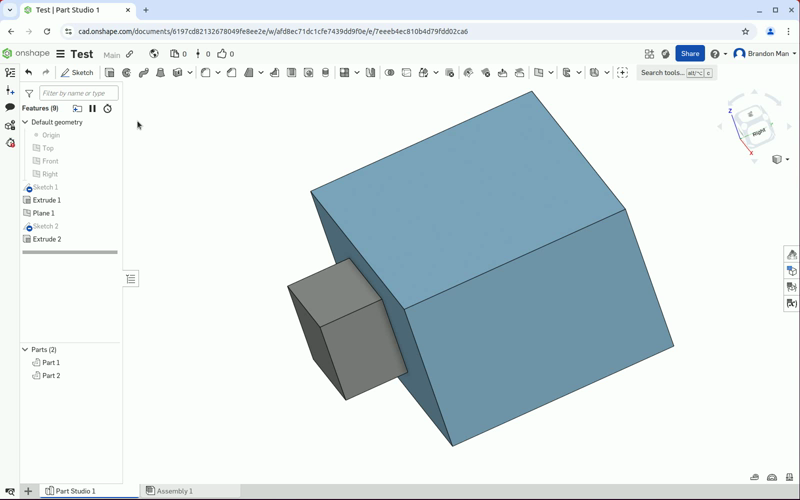
key(right, 2)
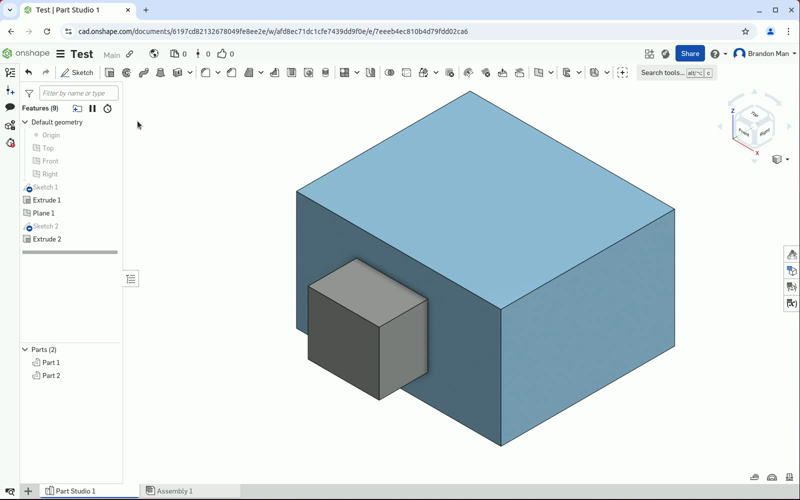
mouse_move(73, 189)
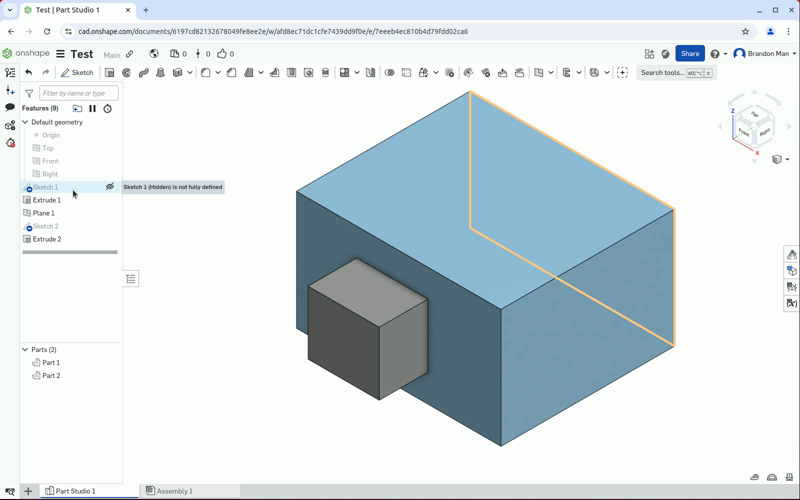
click(73, 189)